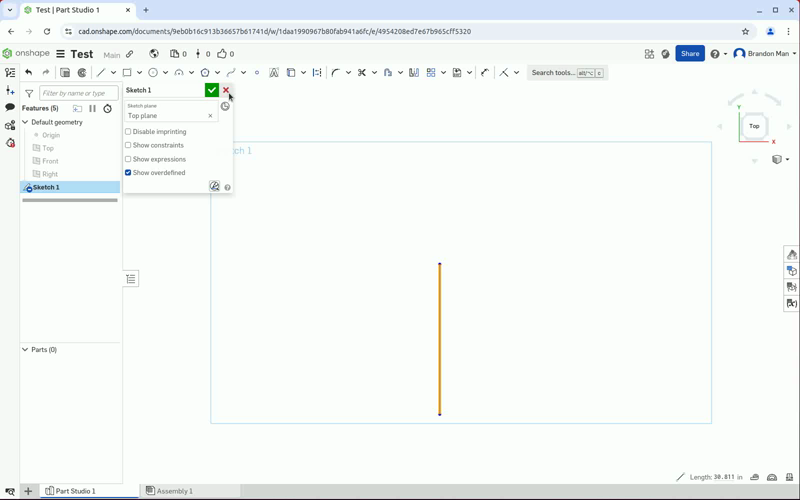
key(shift+h)
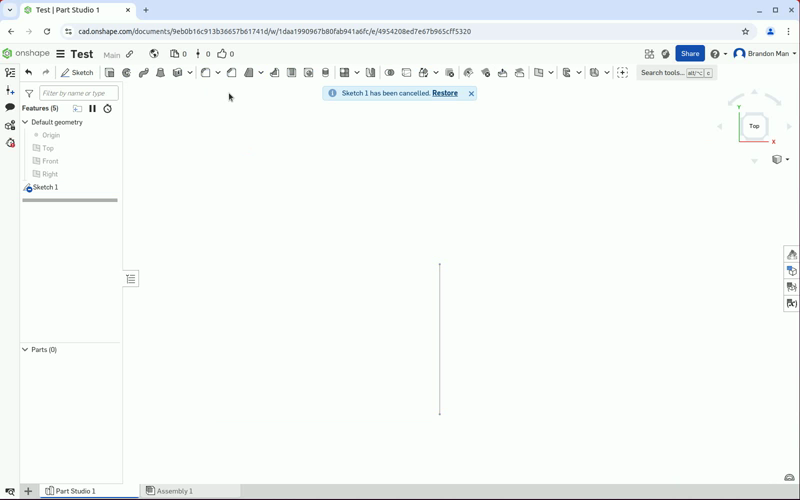
key(shift+s)
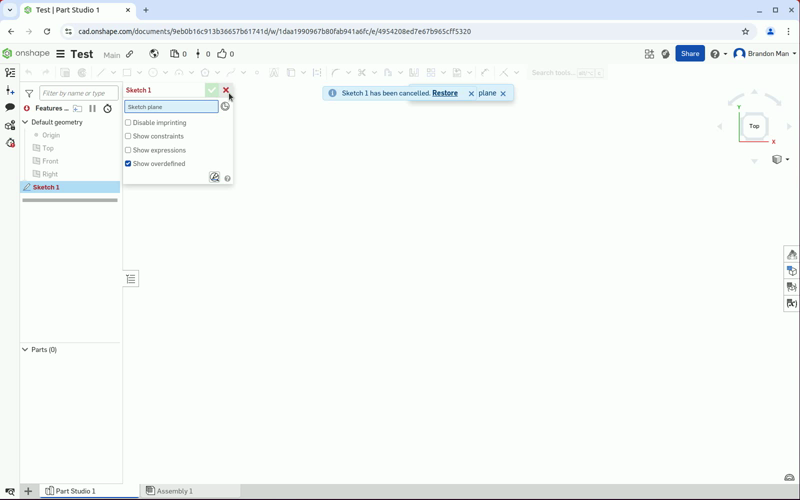
mouse_move(73, 150)
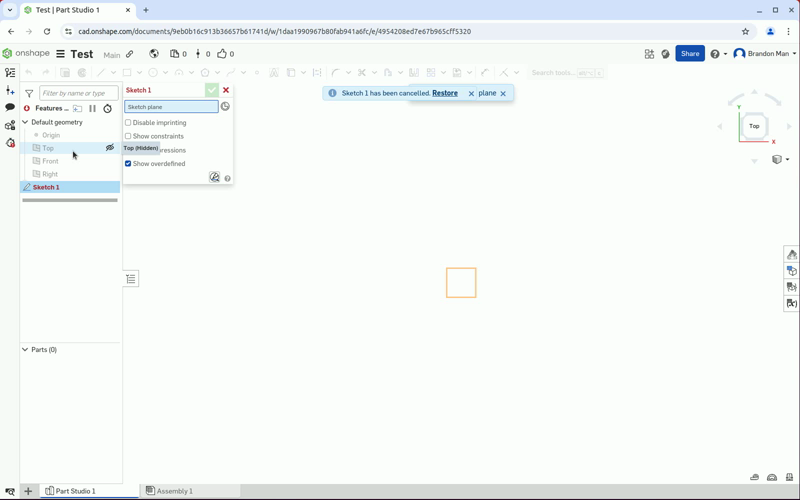
click(73, 150)
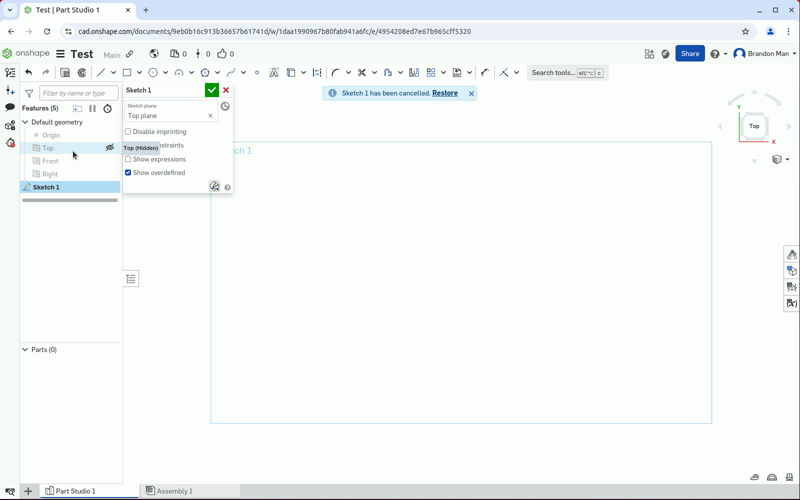
mouse_move(73, 352)
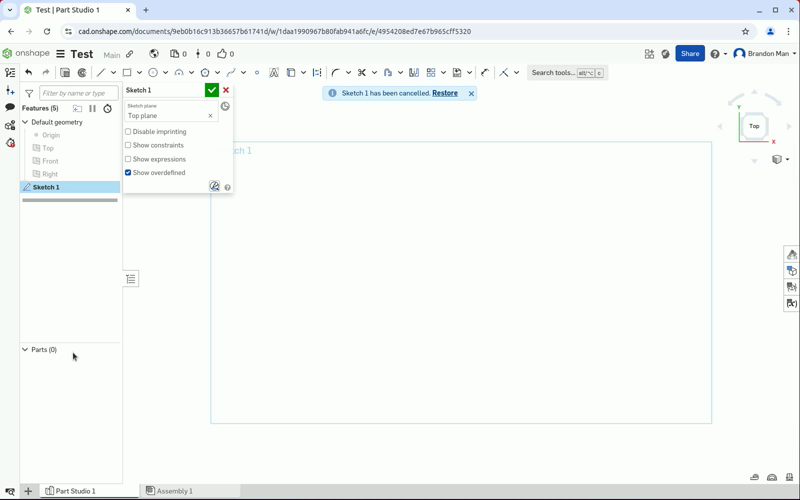
key(y)
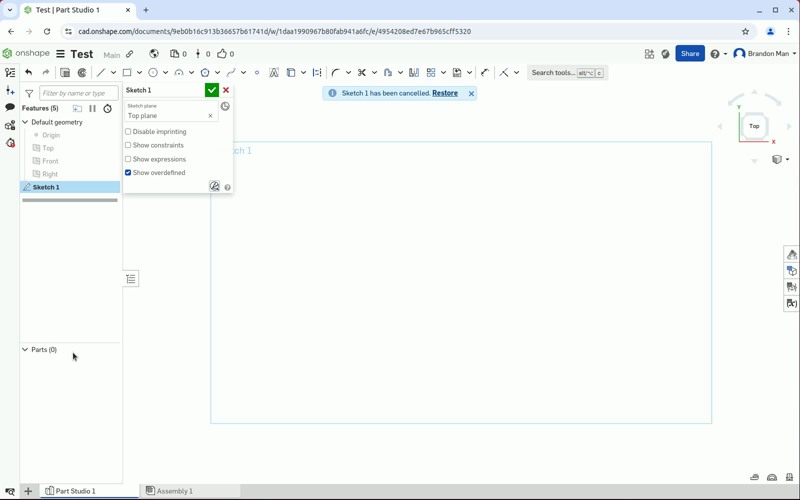
key(l)
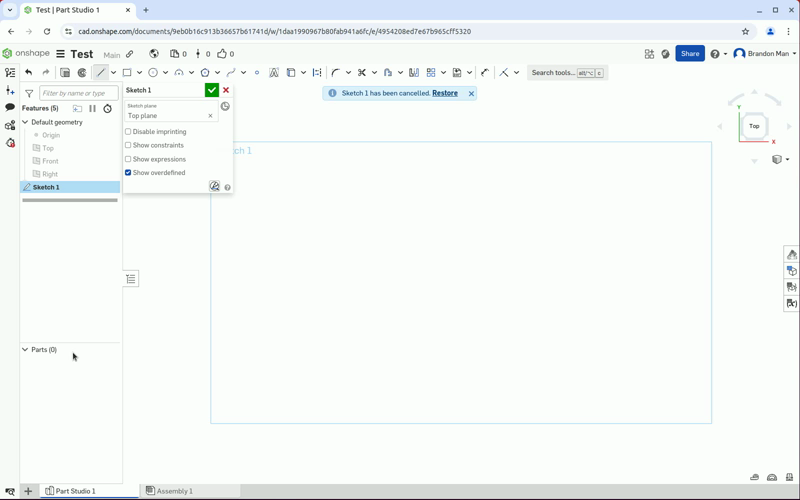
key_down(shift)
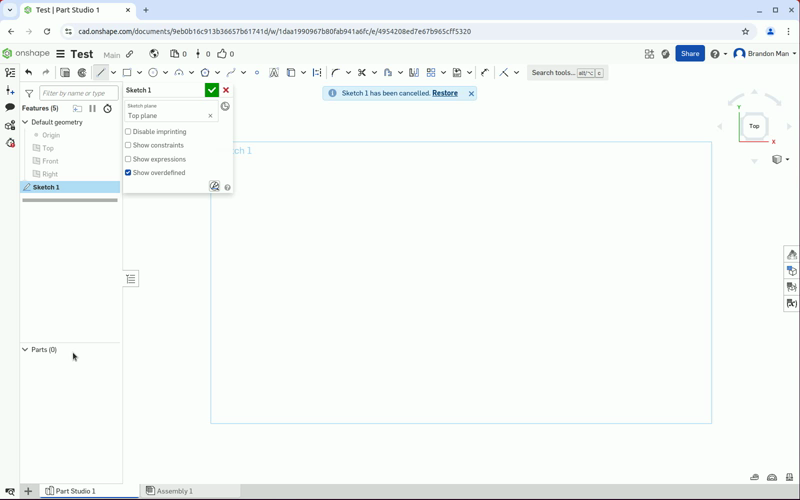
mouse_move(460, 282)
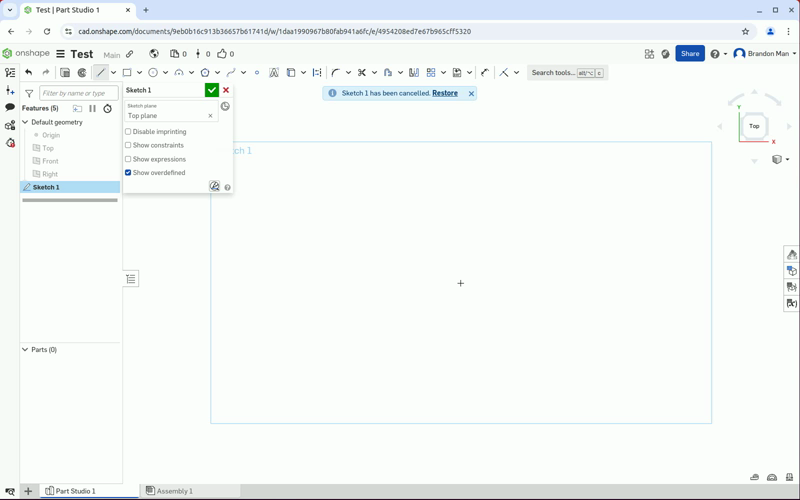
click(460, 282)
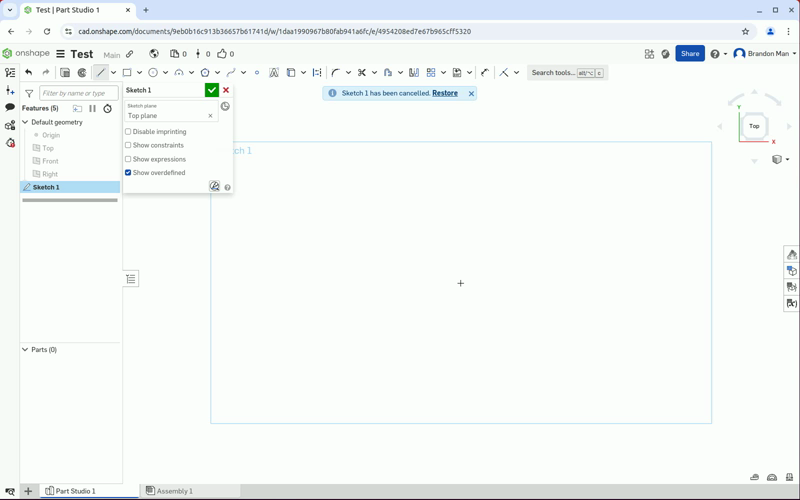
key_up(shift)
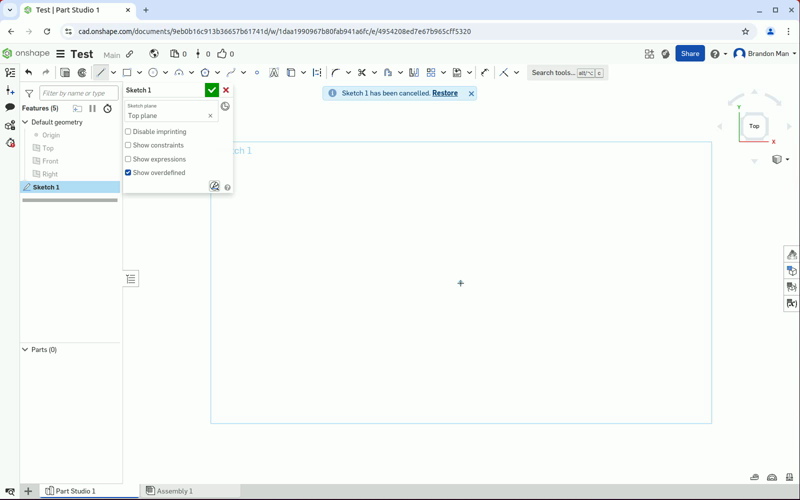
key_down(shift)
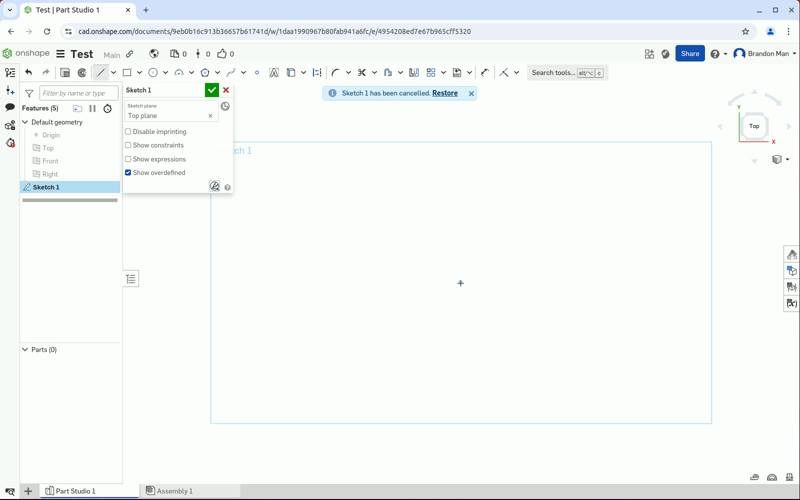
mouse_move(490, 282)
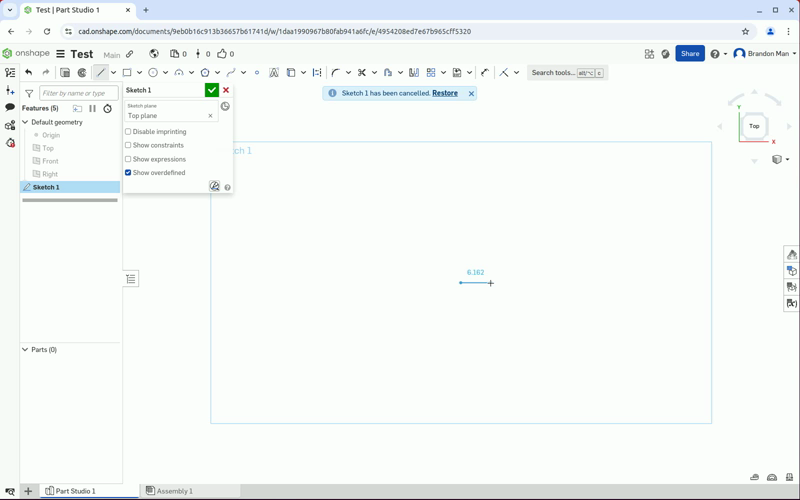
mouse_move(517, 282)
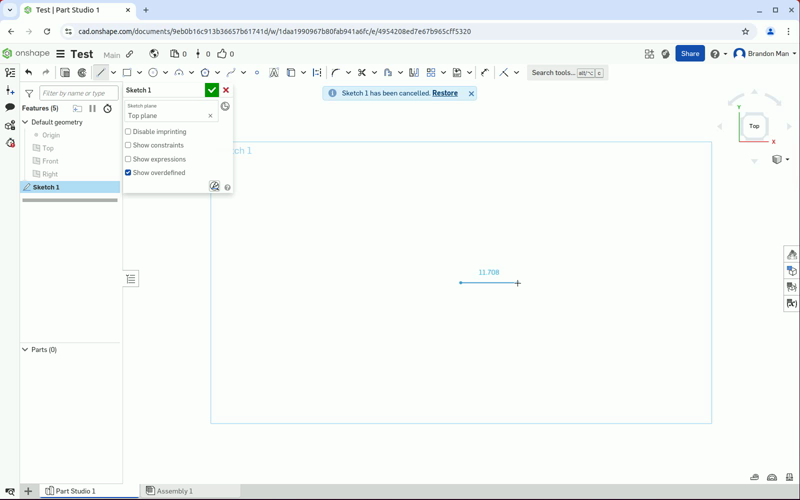
click(517, 282)
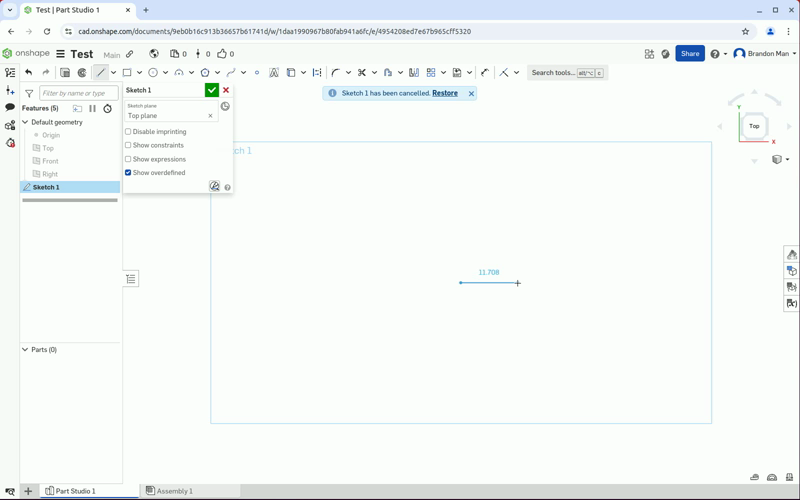
key_up(shift)
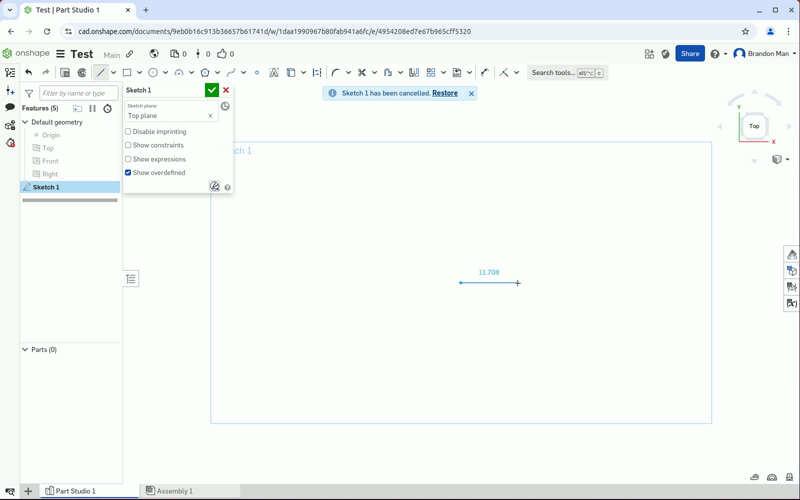
key_down(shift)
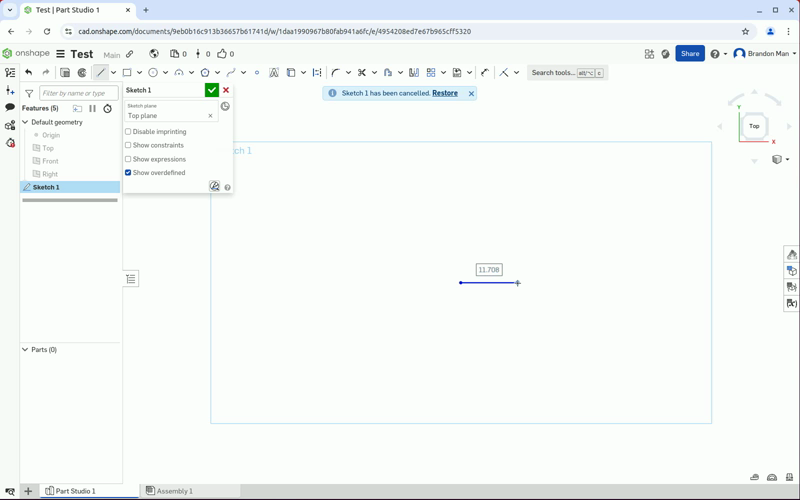
mouse_move(517, 170)
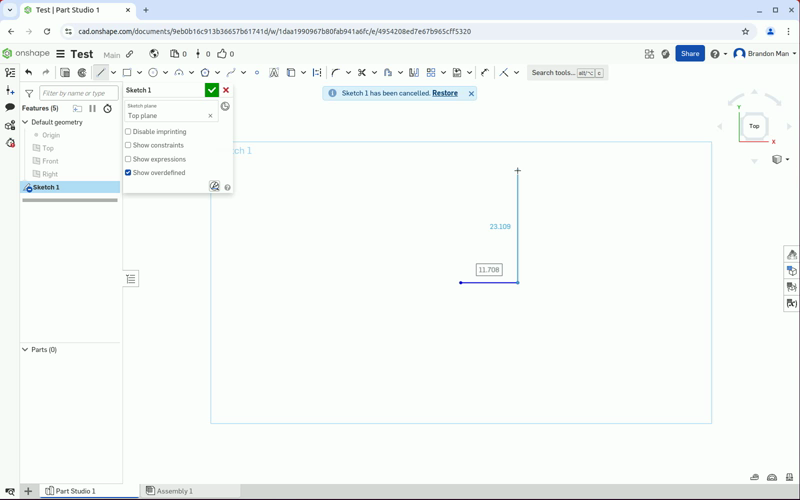
click(517, 170)
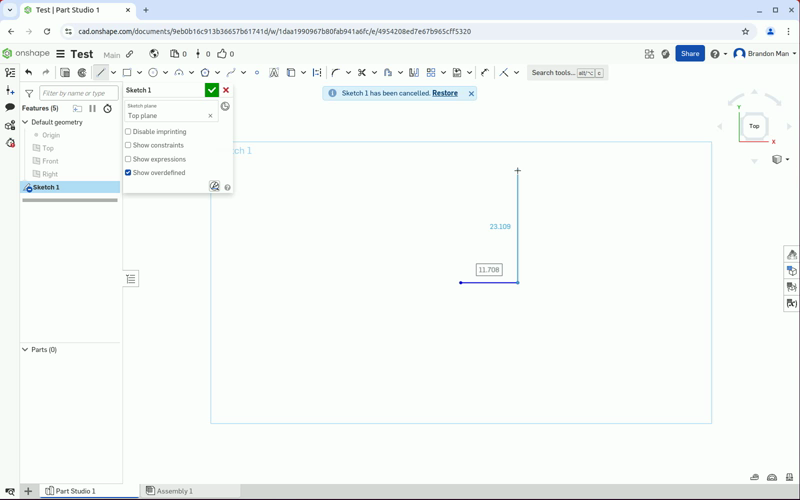
key_up(shift)
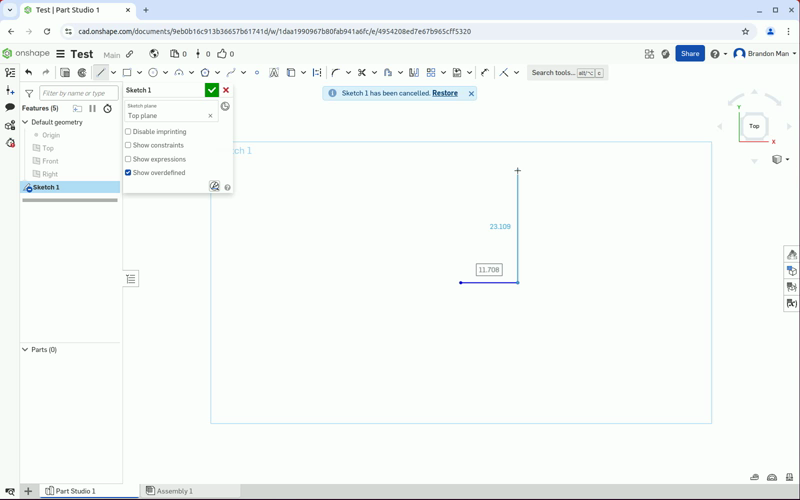
key_down(shift)
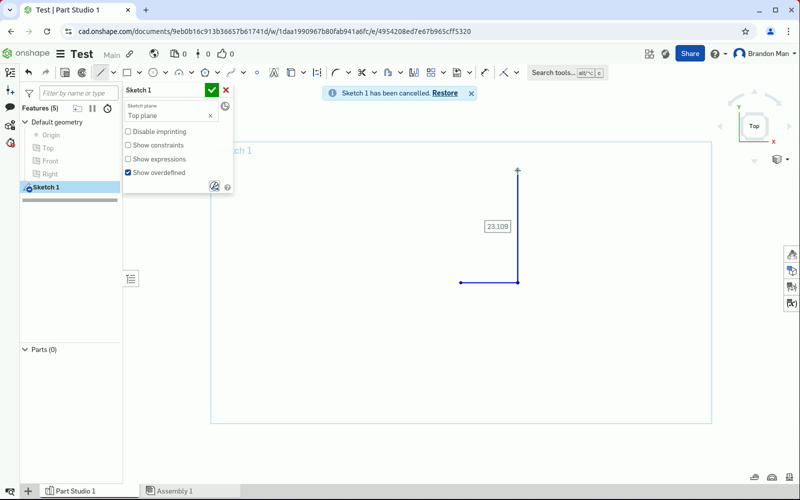
mouse_move(547, 170)
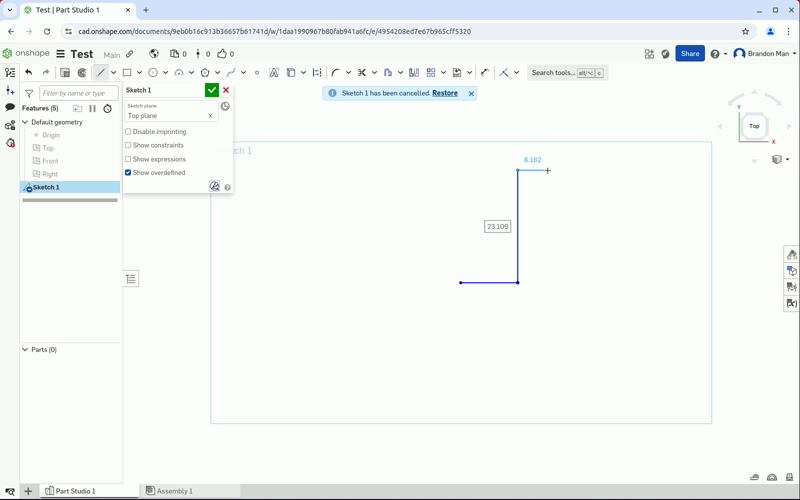
mouse_move(460, 170)
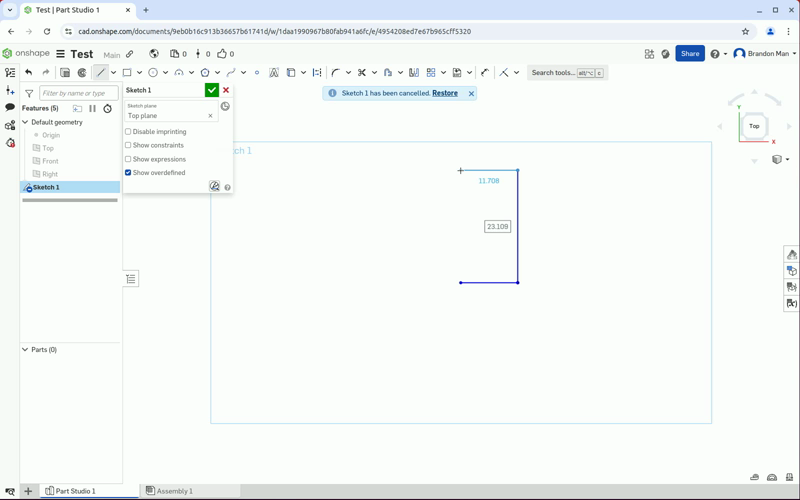
click(460, 170)
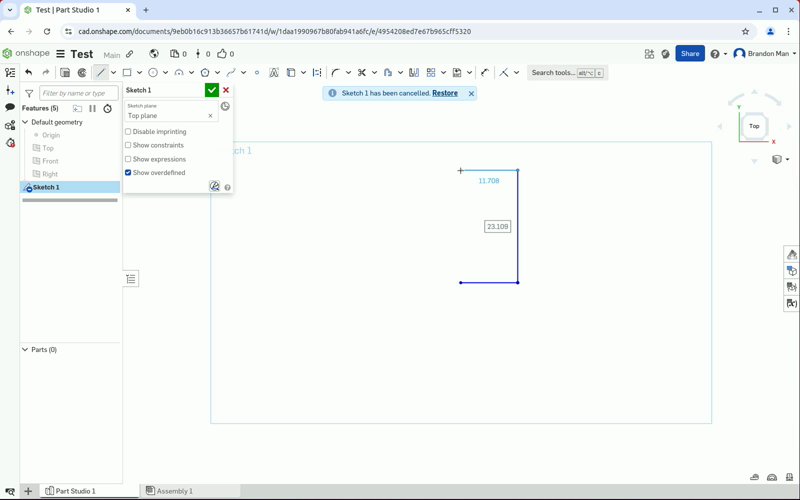
key_up(shift)
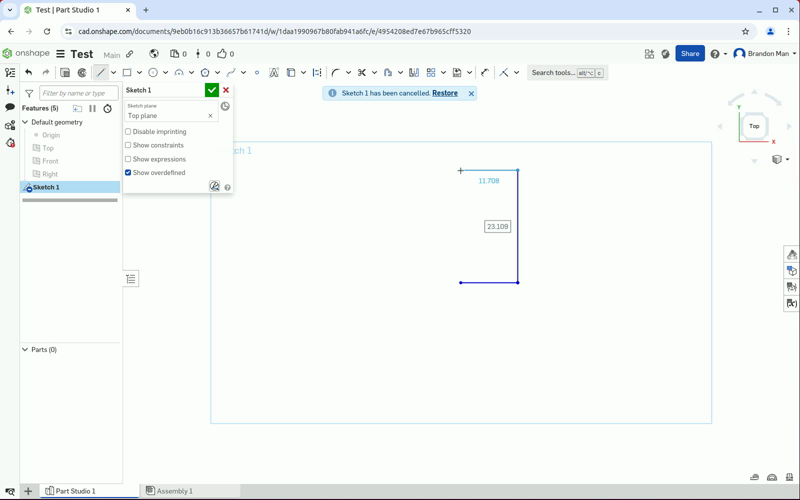
key_down(shift)
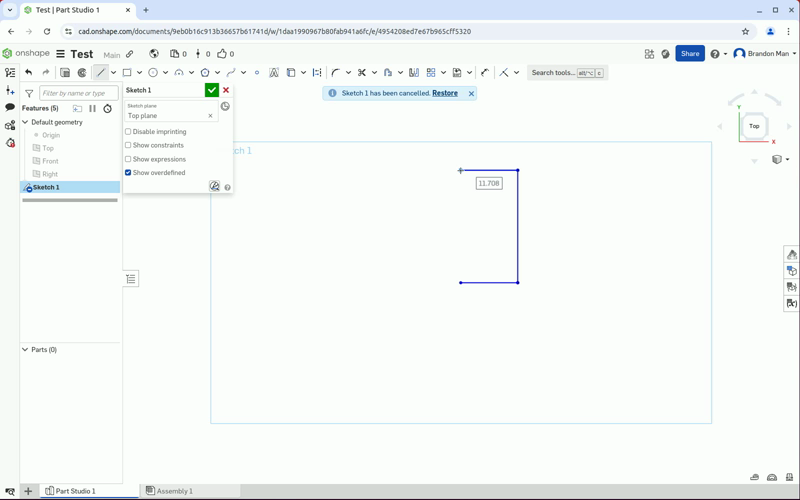
mouse_move(460, 282)
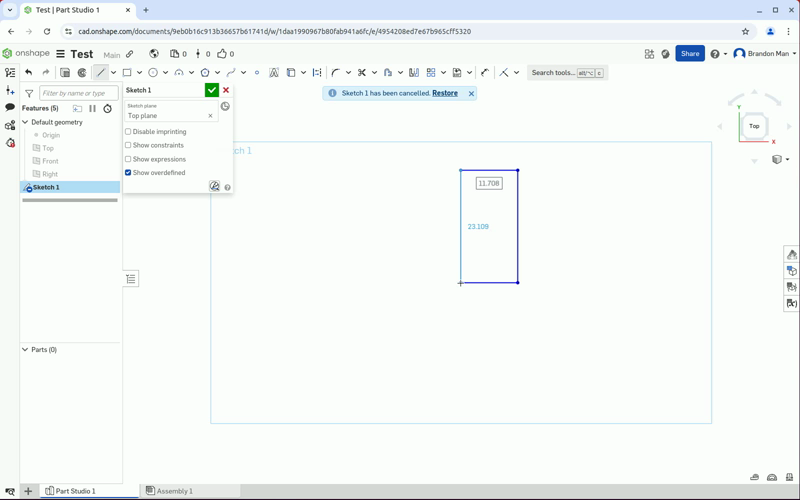
key_up(shift)
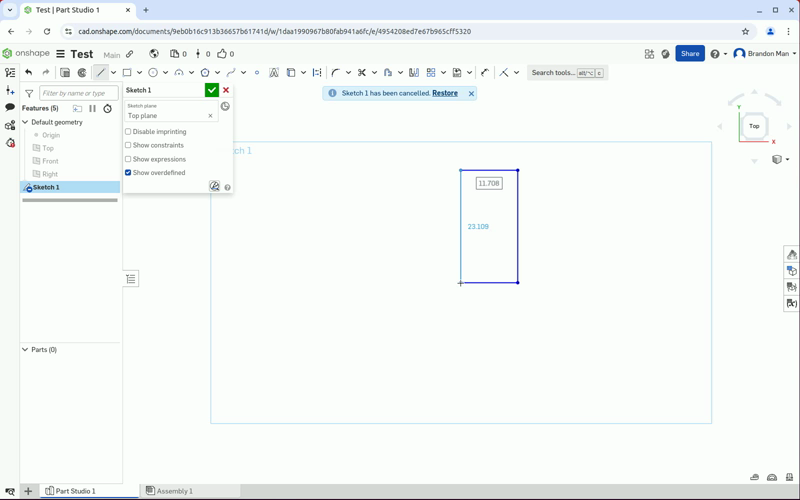
click(460, 282)
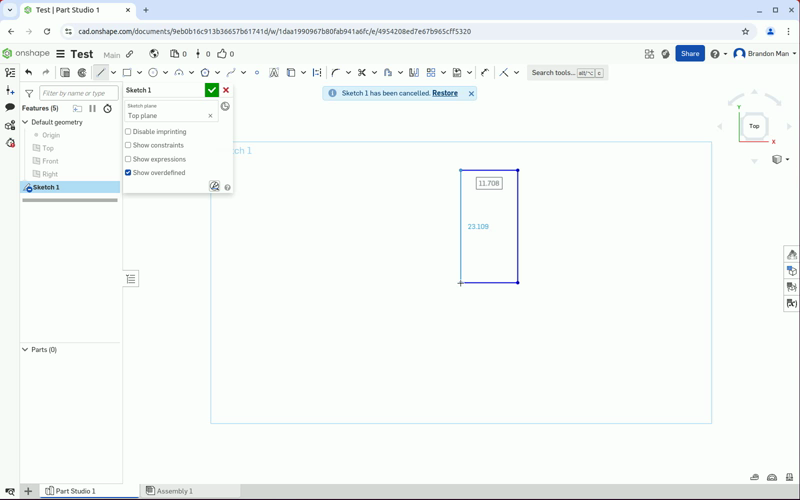
key(esc)
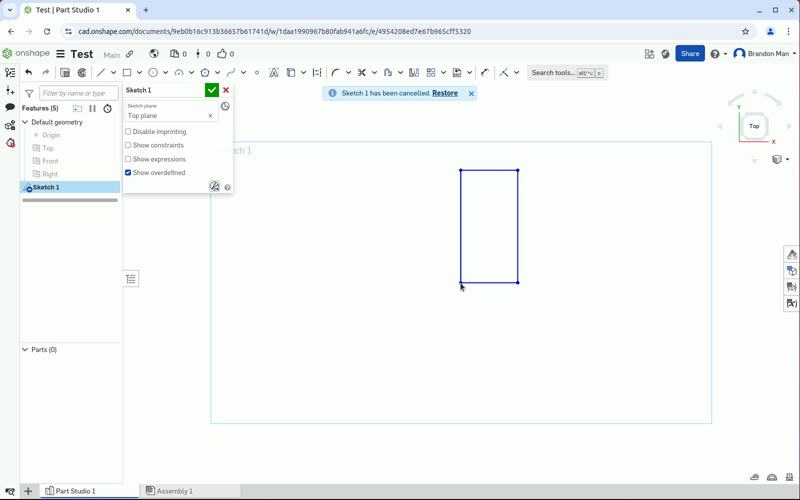
mouse_move(502, 203)
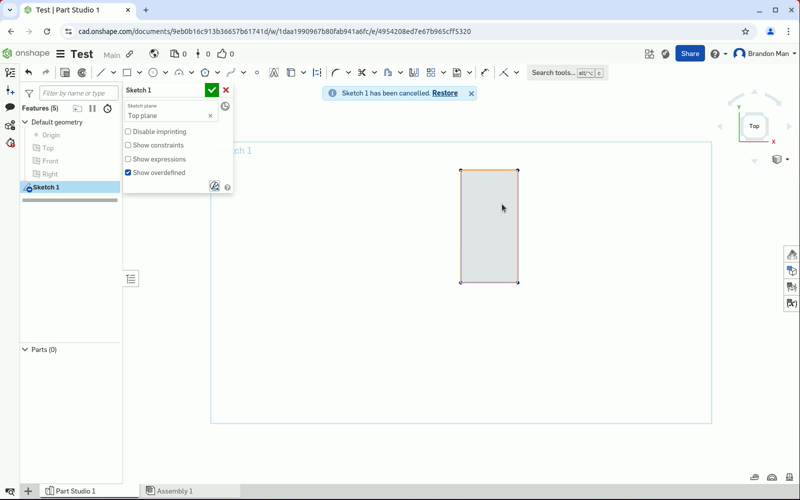
click(502, 203)
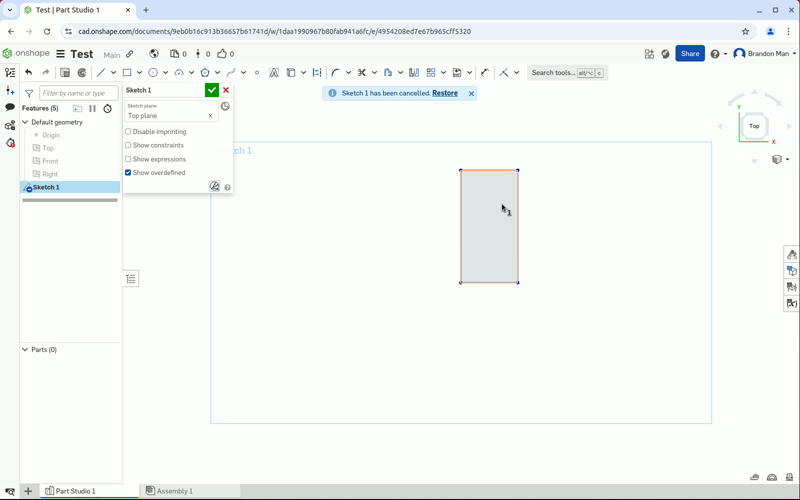
mouse_move(73, 352)
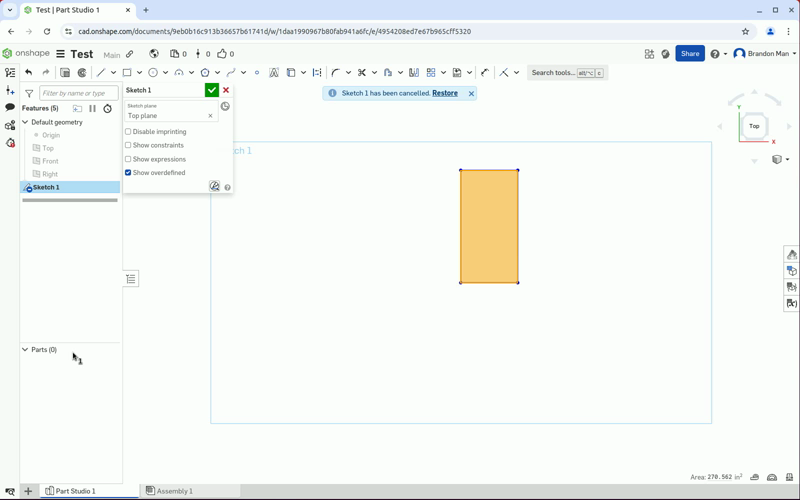
key(shift+y)
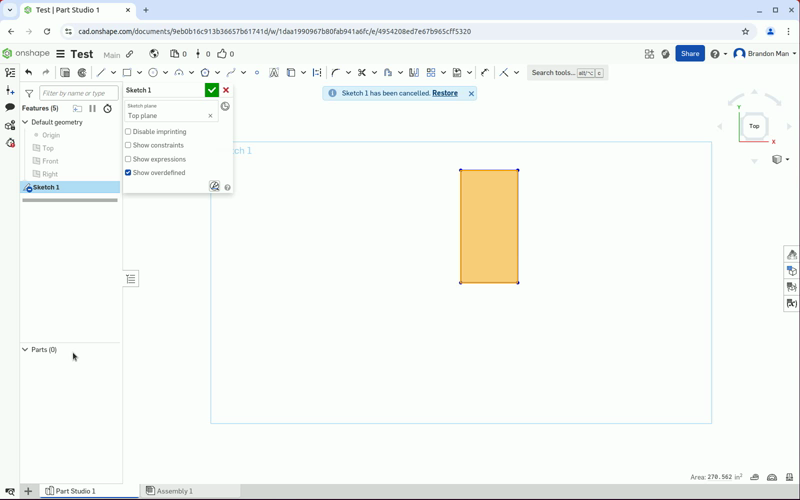
key(shift+e)
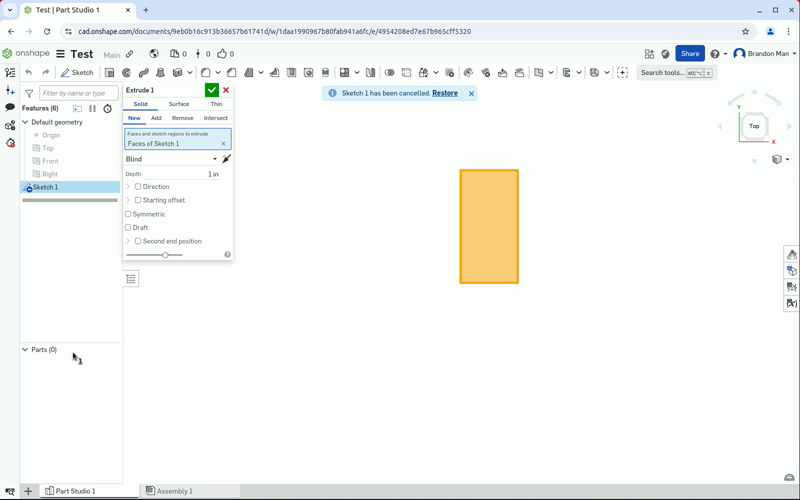
mouse_move(143, 106)
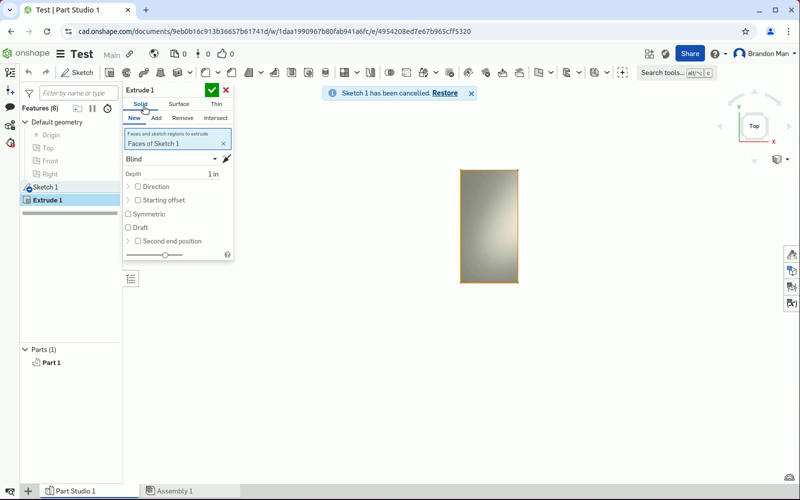
click(143, 106)
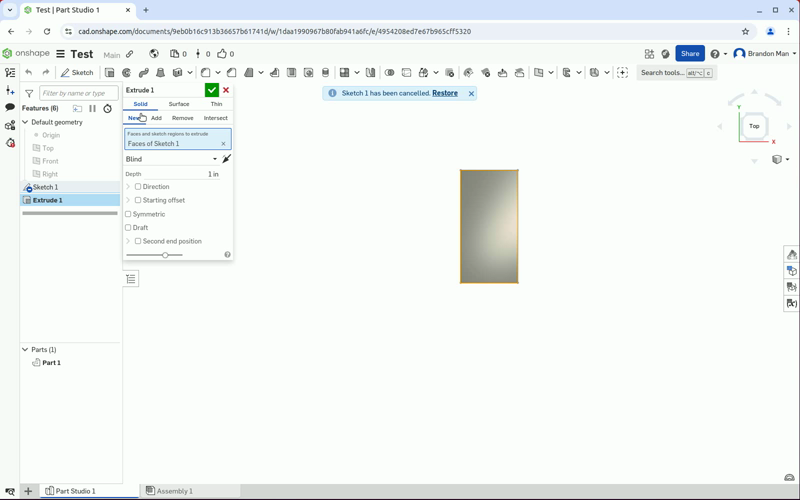
mouse_move(137, 120)
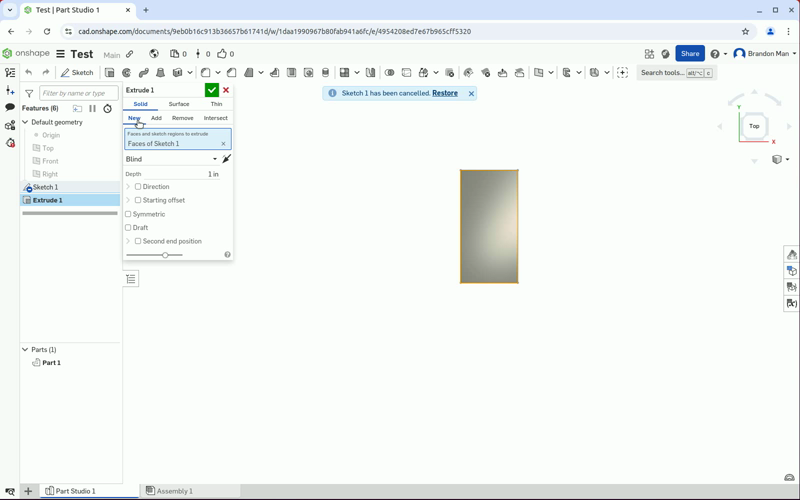
click(137, 120)
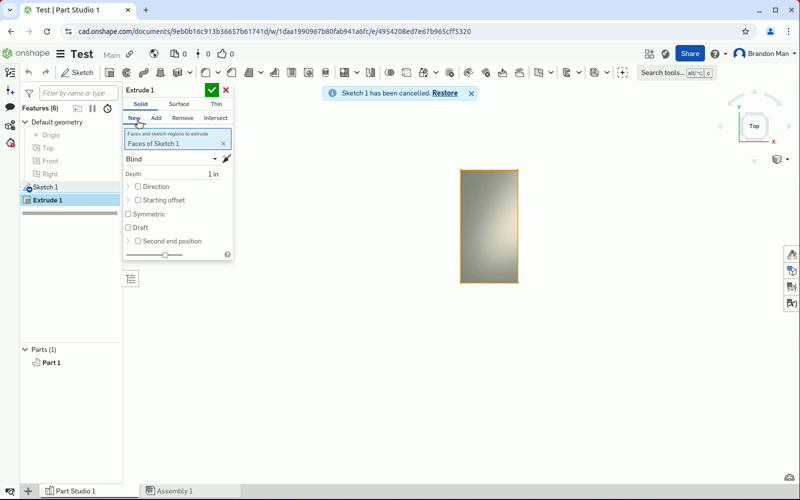
key(tab, 4)
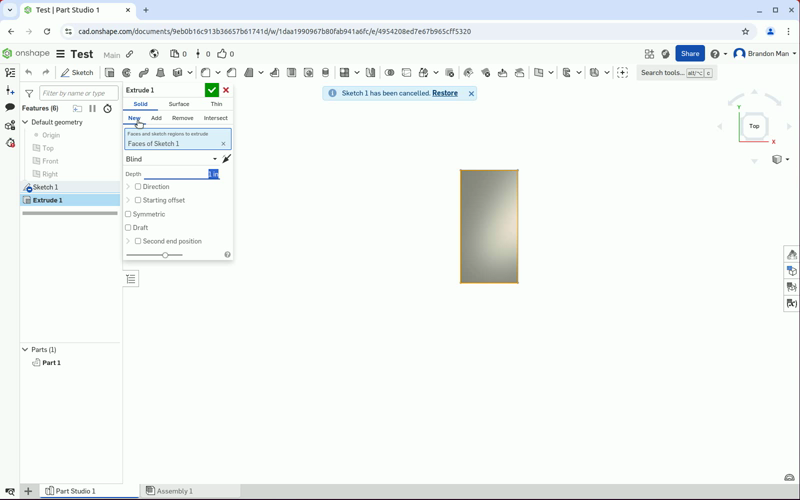
text(0.241)
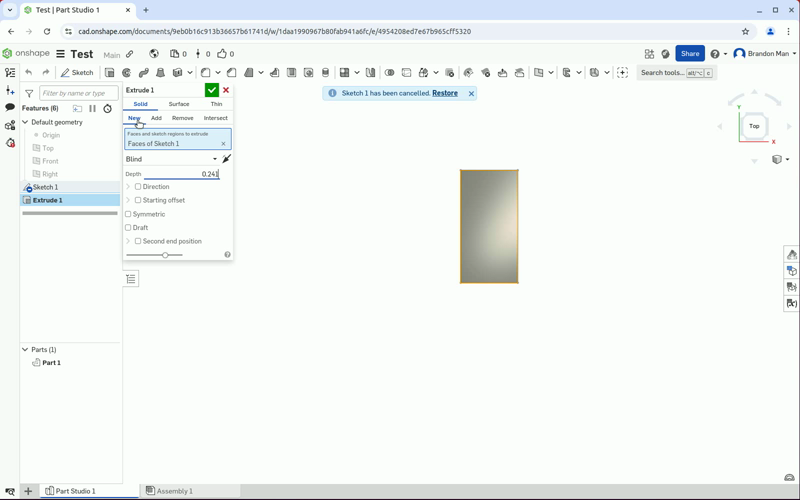
key(enter)
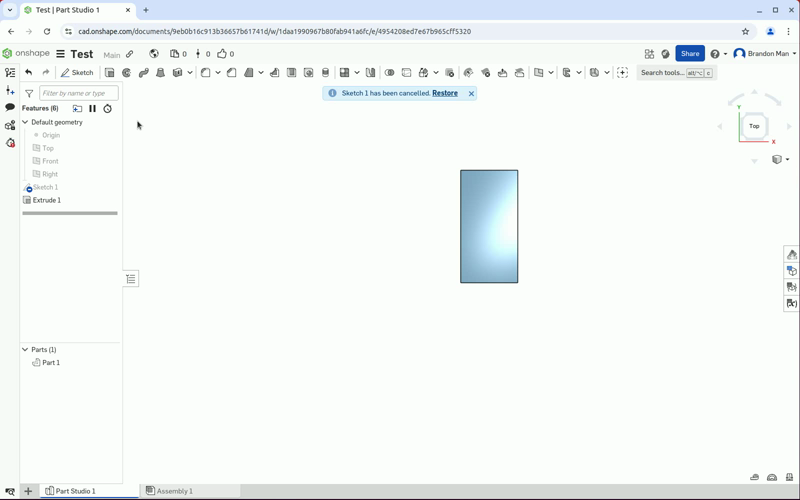
key(shift+h)
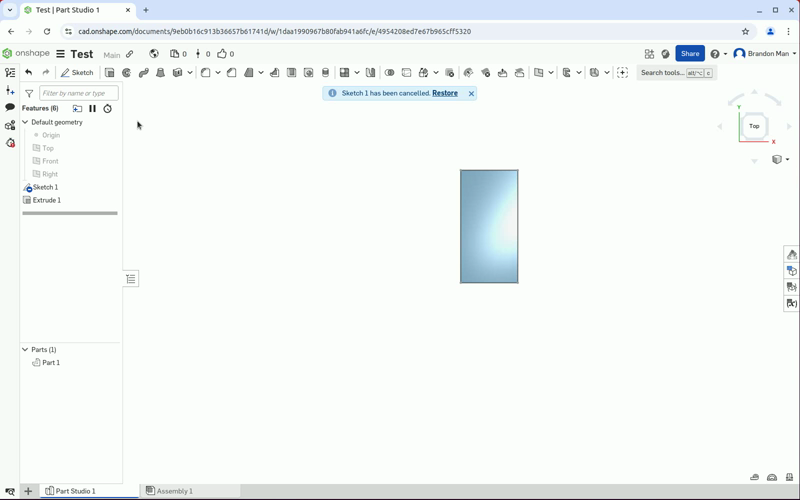
key(shift+h)
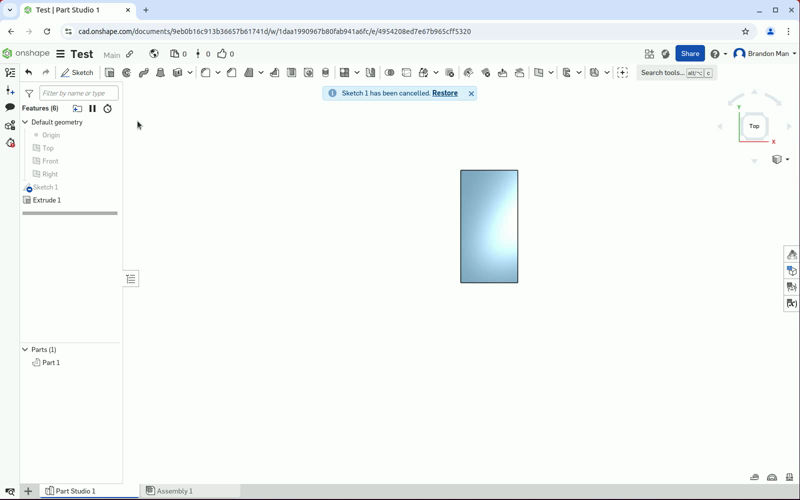
mouse_move(73, 189)
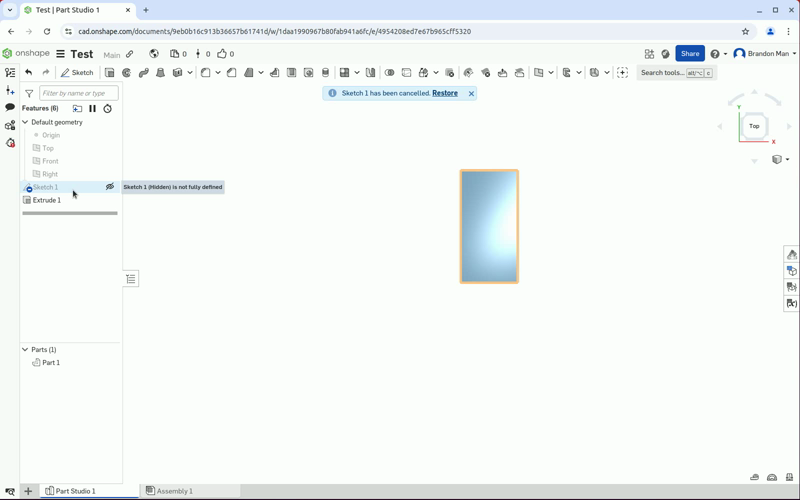
click(73, 189)
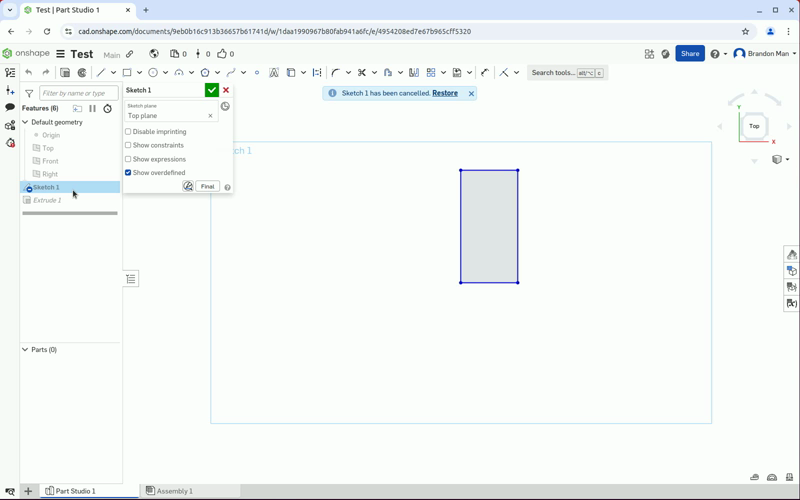
mouse_move(229, 92)
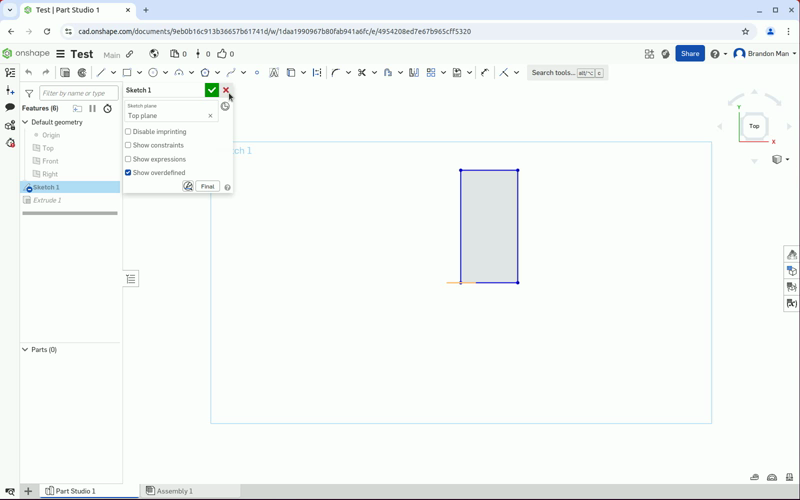
click(229, 92)
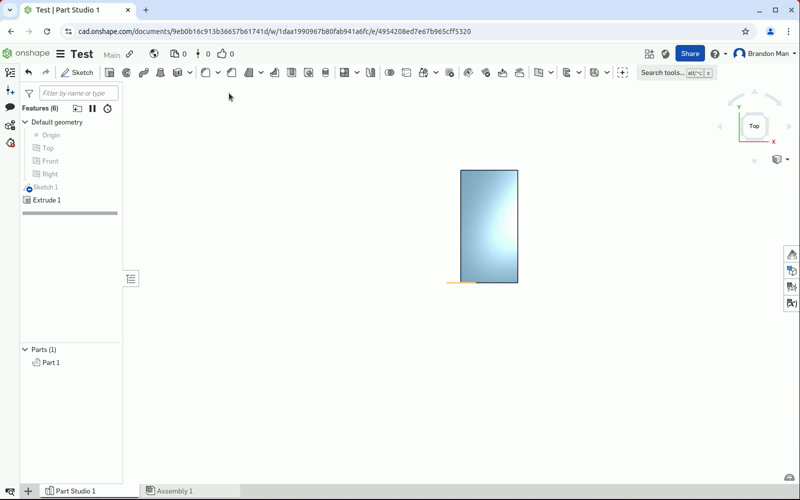
mouse_move(73, 352)
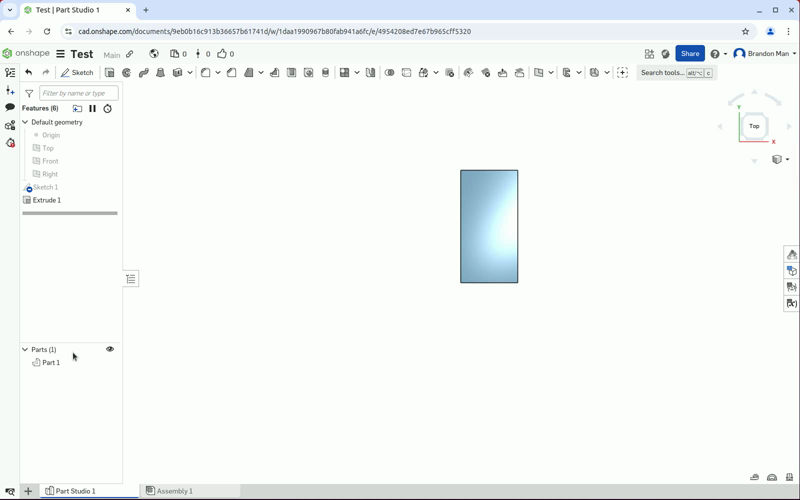
key(y)
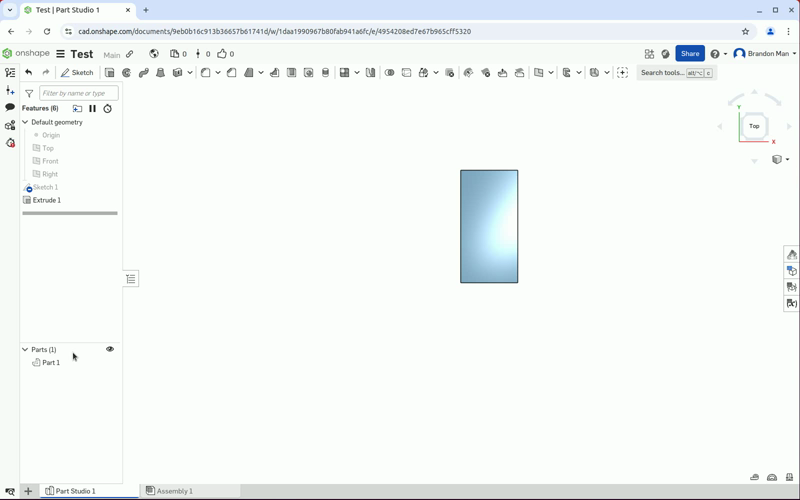
key(shift+p)
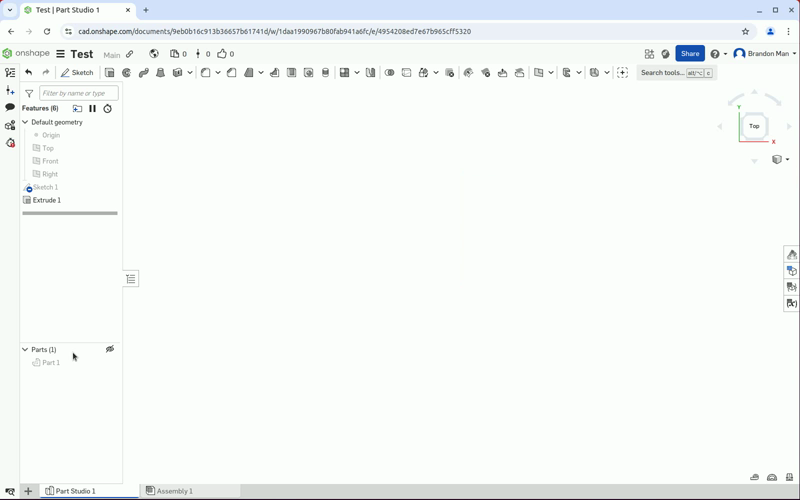
key(space)
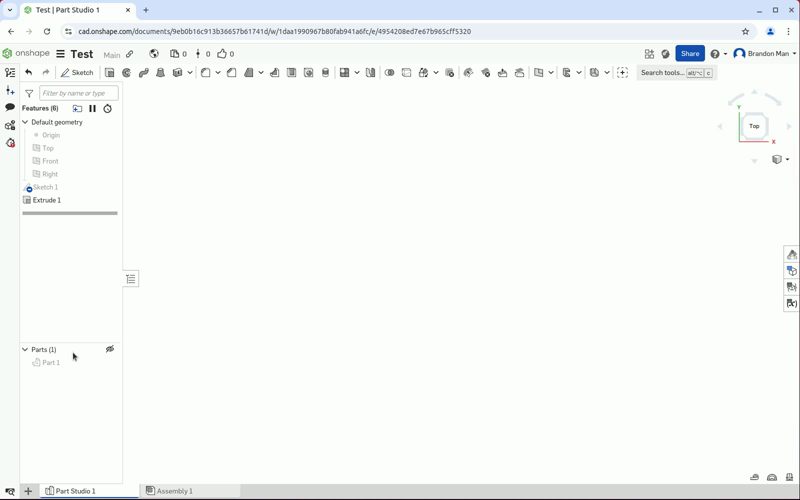
key_down(shift)
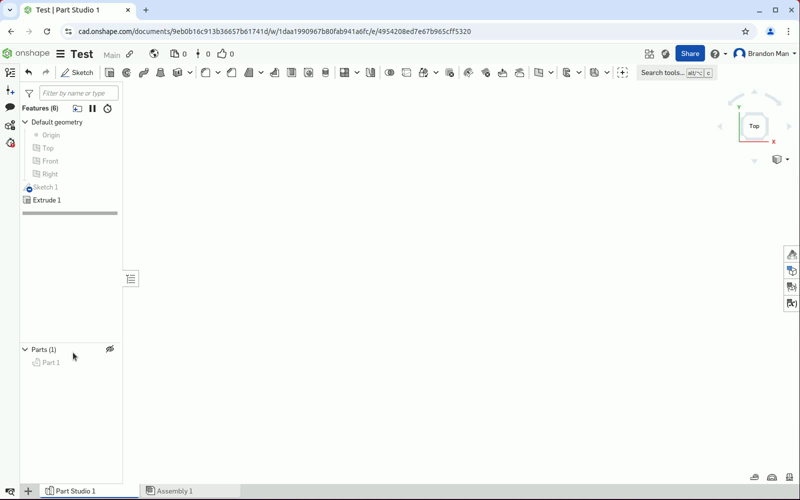
key(up)
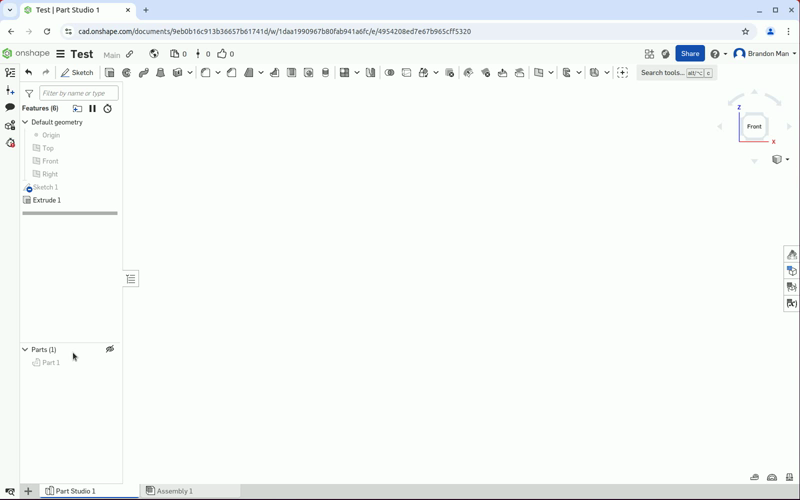
key_up(shift)
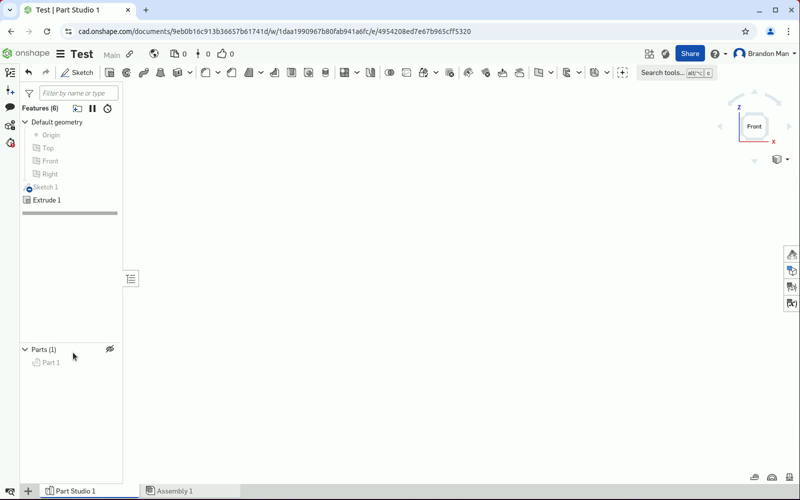
mouse_move(73, 352)
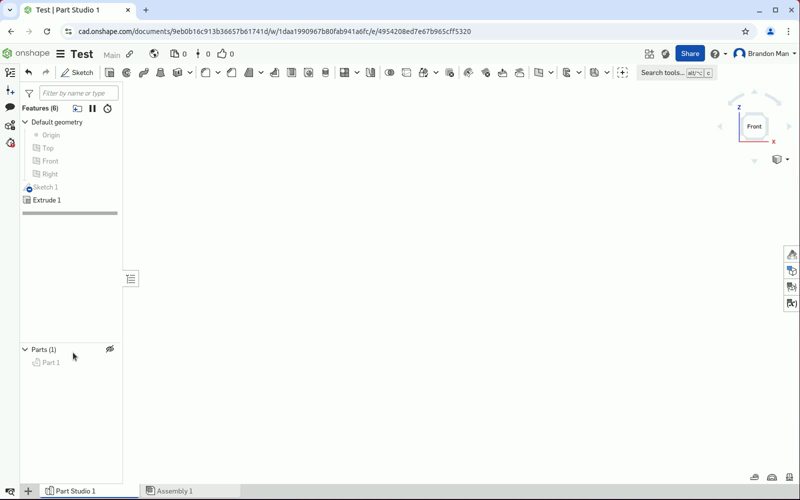
key(shift+y)
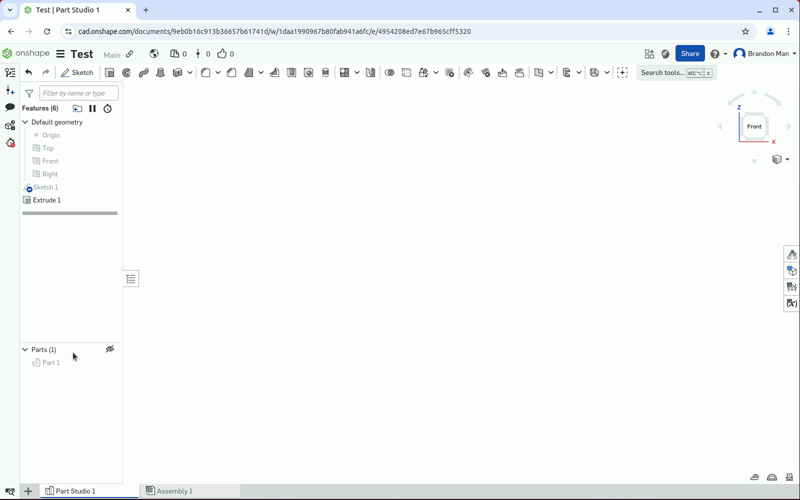
key(shift+s)
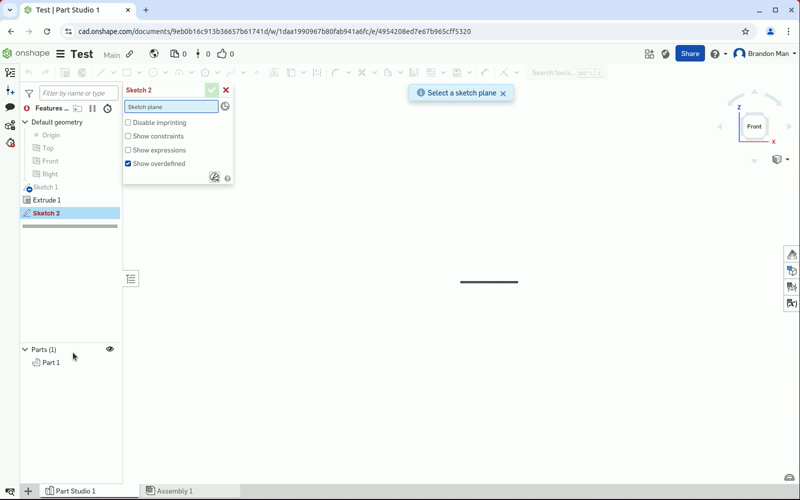
mouse_move(73, 163)
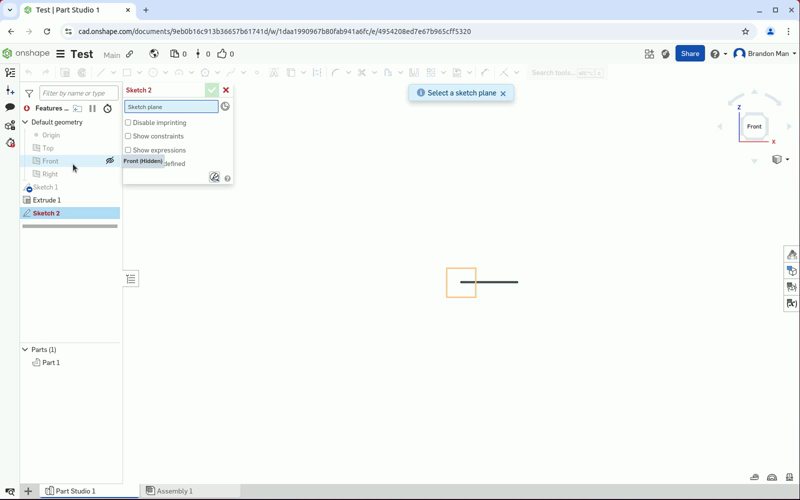
click(73, 163)
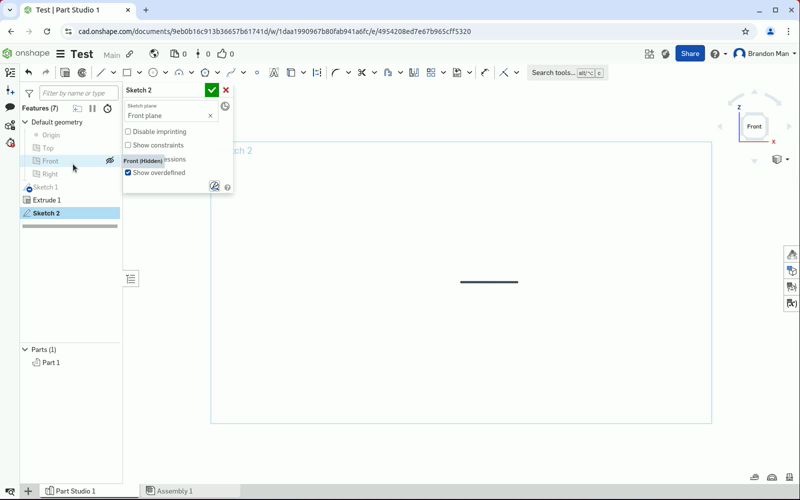
mouse_move(73, 352)
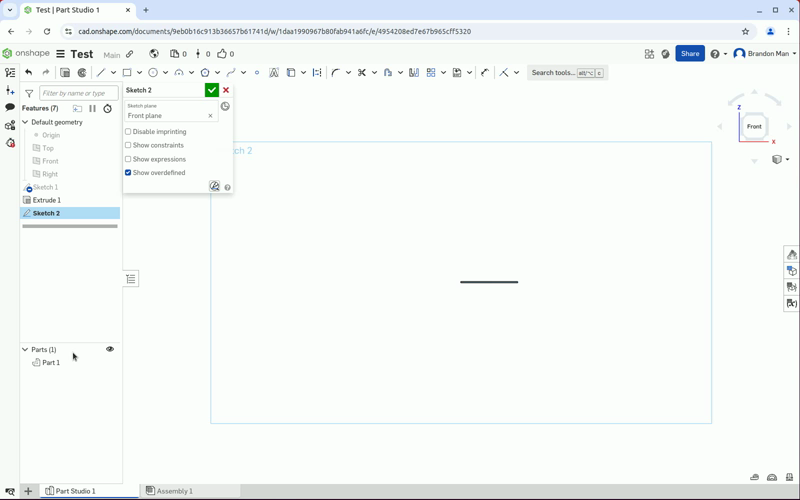
key(y)
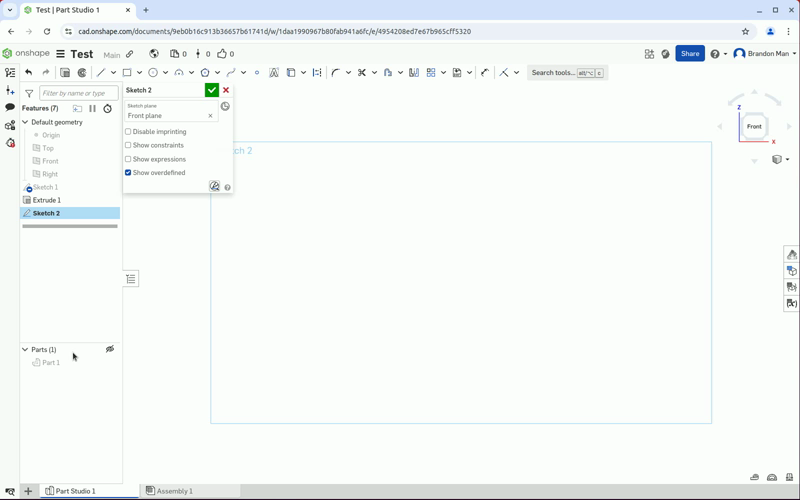
key(l)
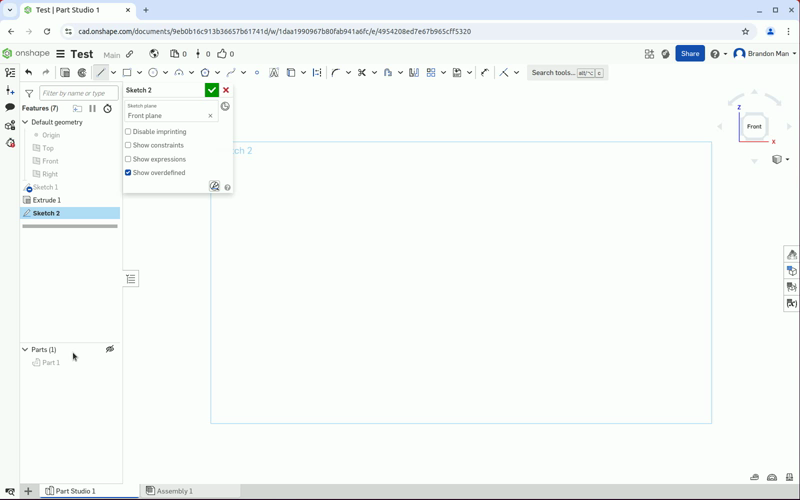
key_down(shift)
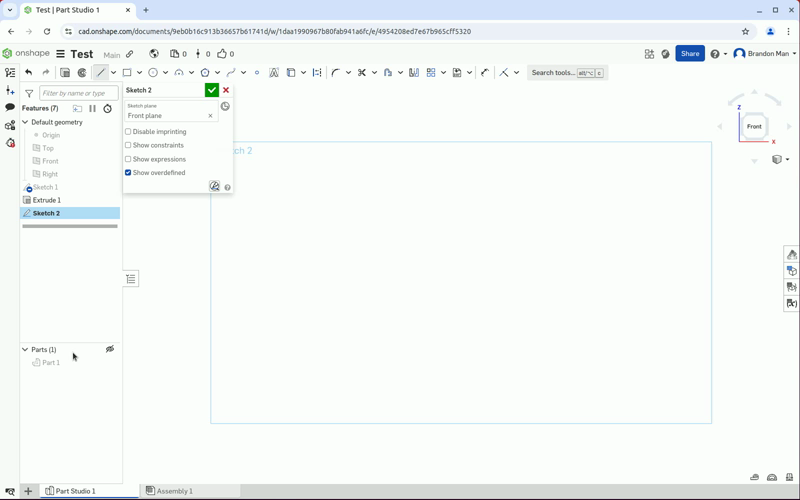
mouse_move(460, 260)
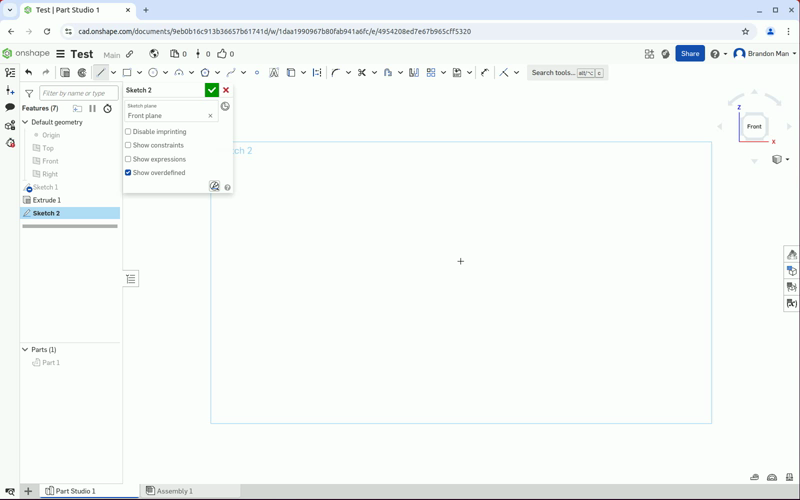
click(460, 260)
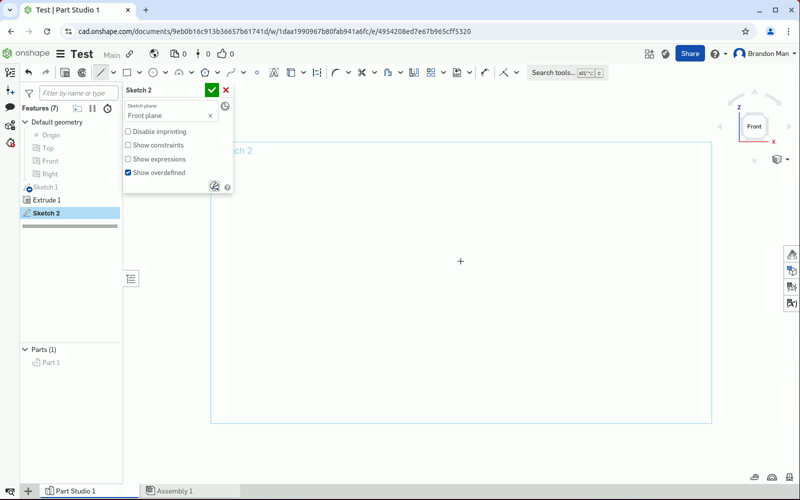
key_up(shift)
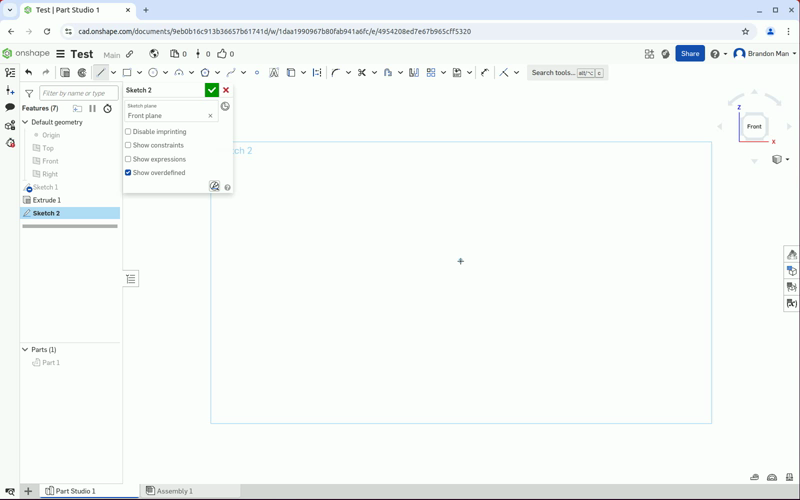
key_down(shift)
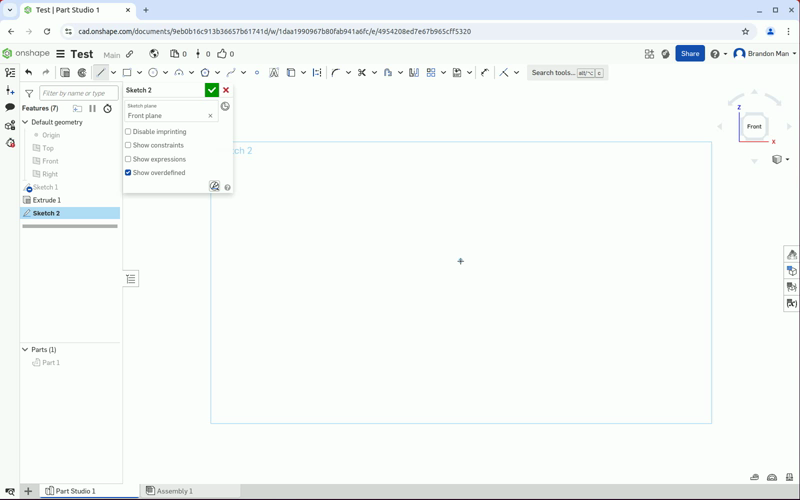
mouse_move(490, 260)
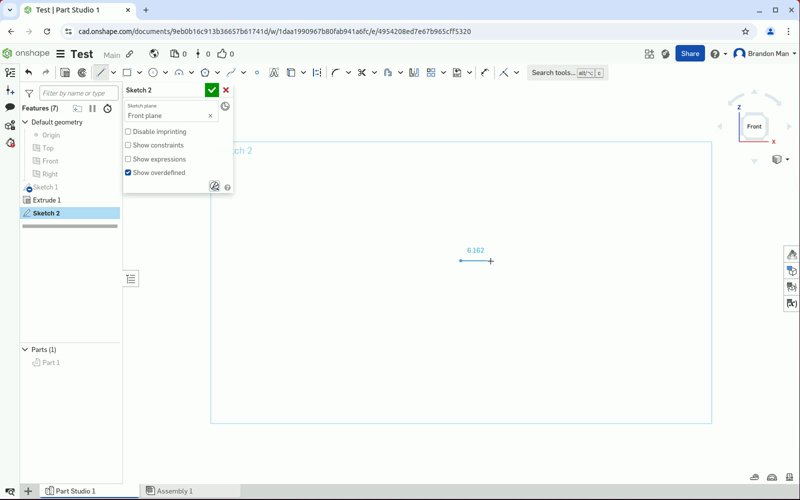
mouse_move(483, 260)
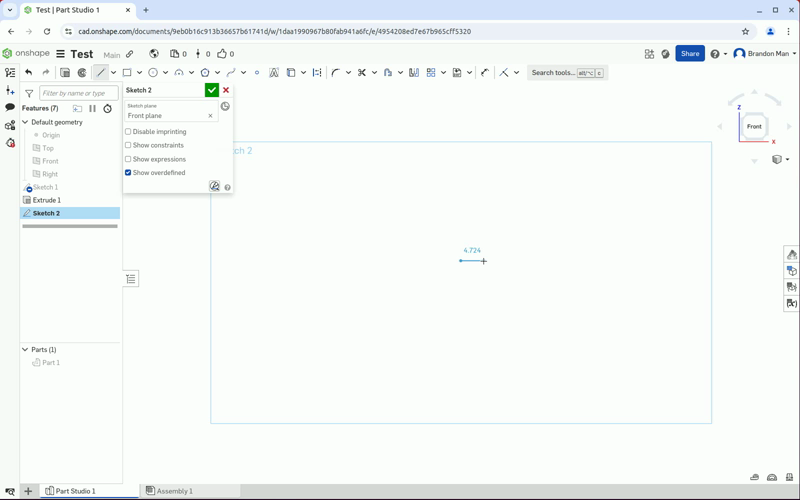
click(483, 260)
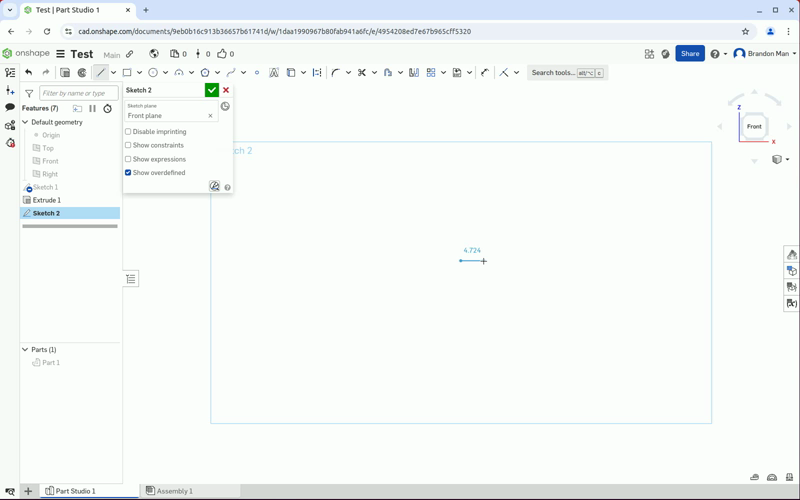
key_up(shift)
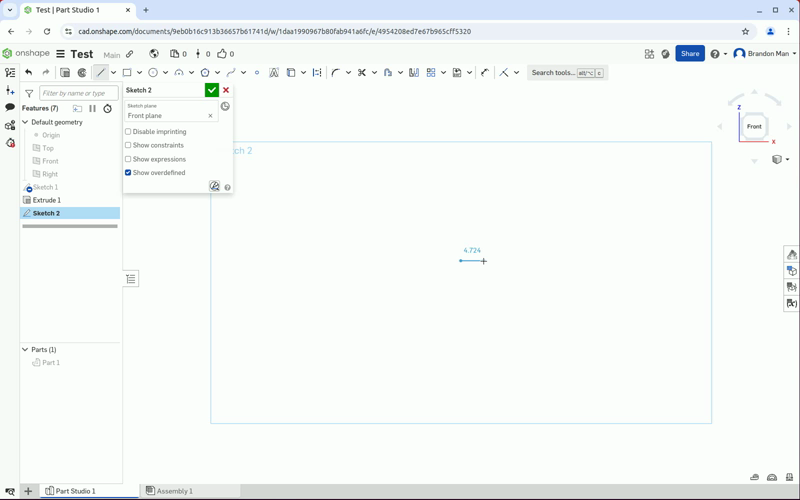
key_down(shift)
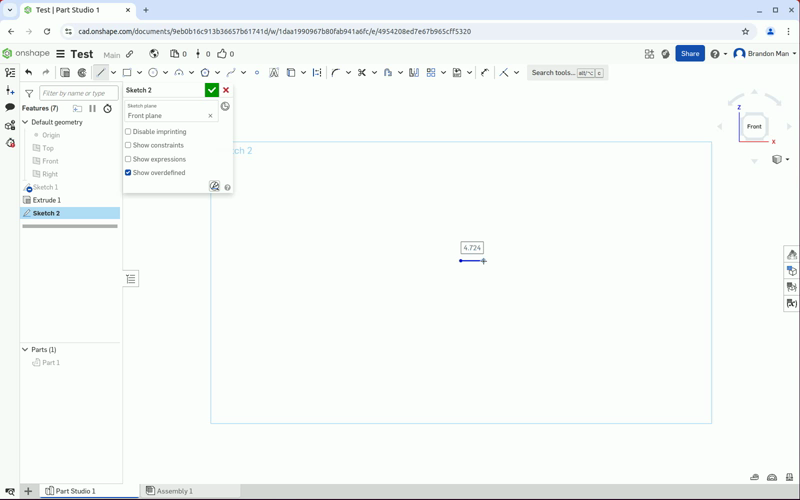
mouse_move(513, 260)
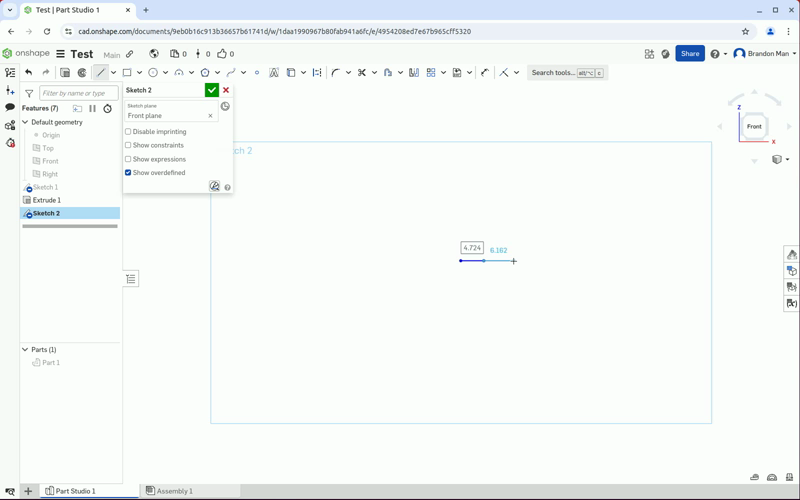
mouse_move(483, 260)
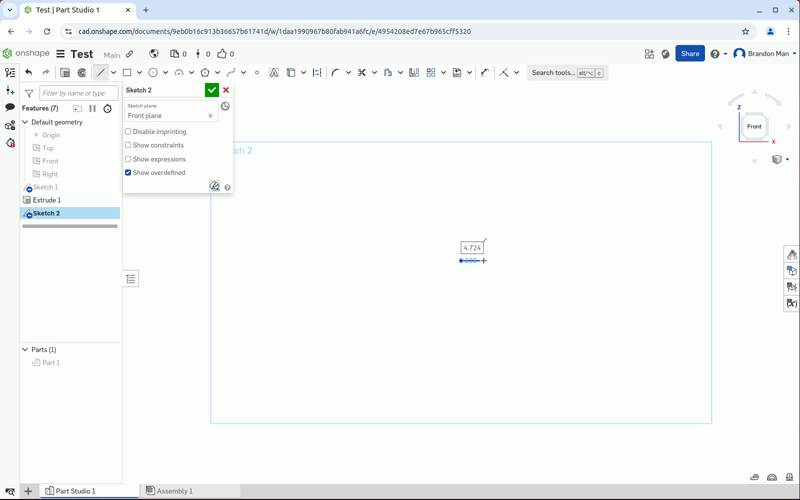
scroll(6)
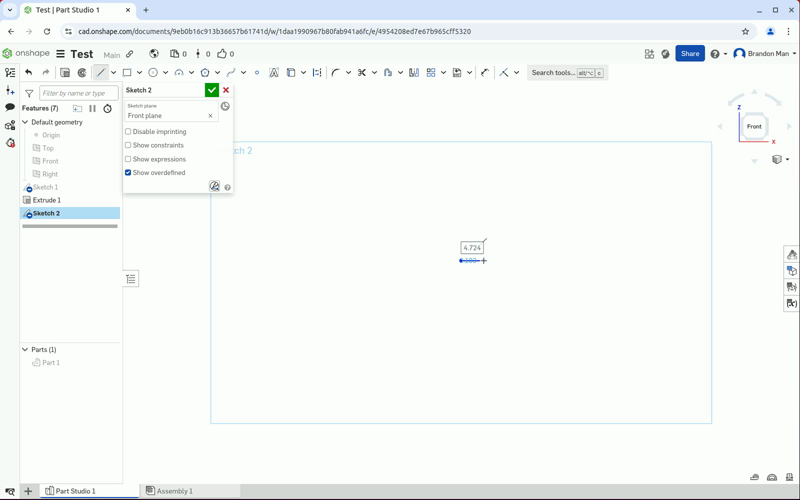
scroll(6)
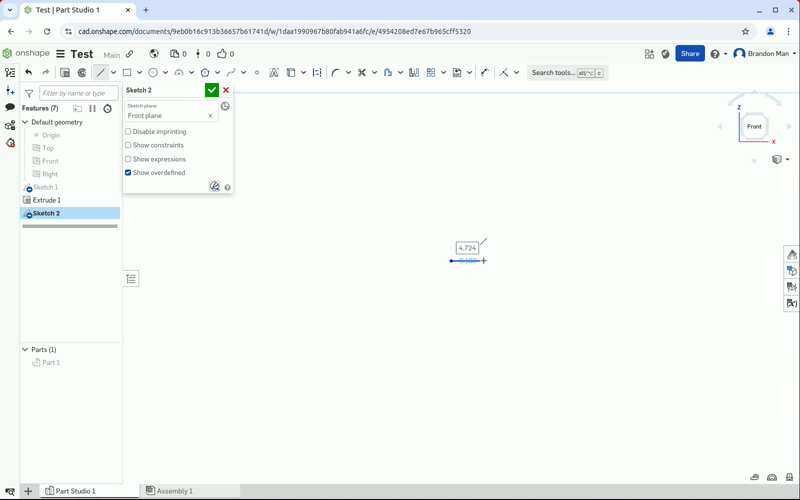
scroll(6)
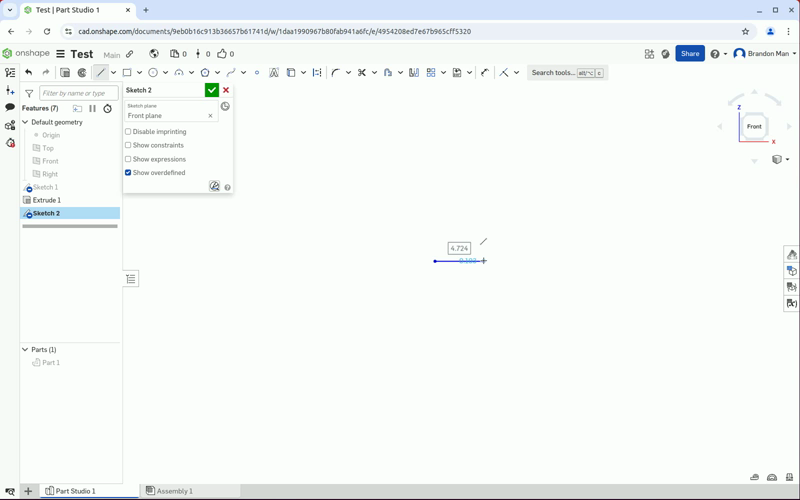
scroll(6)
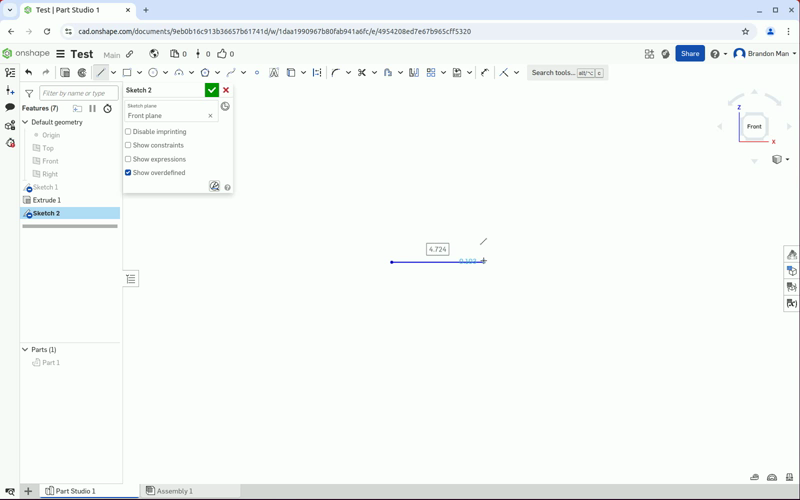
scroll(6)
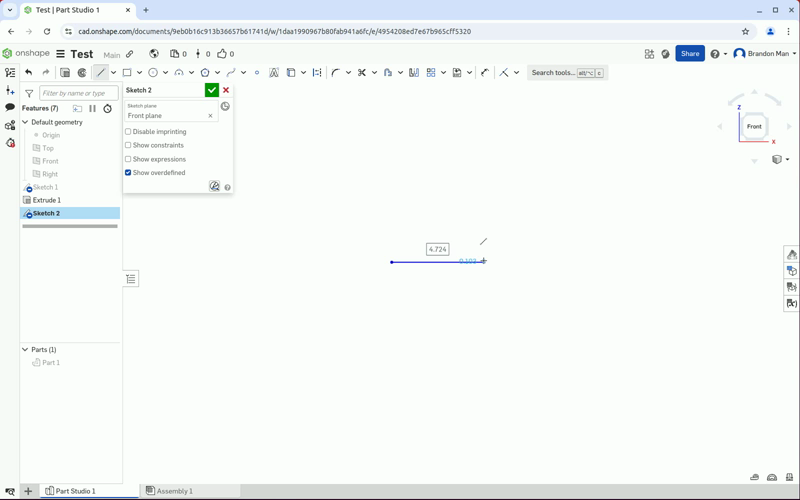
scroll(6)
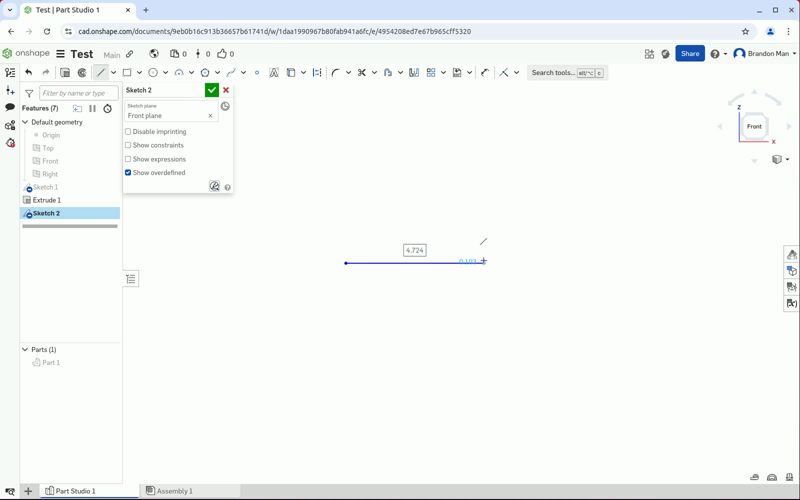
scroll(6)
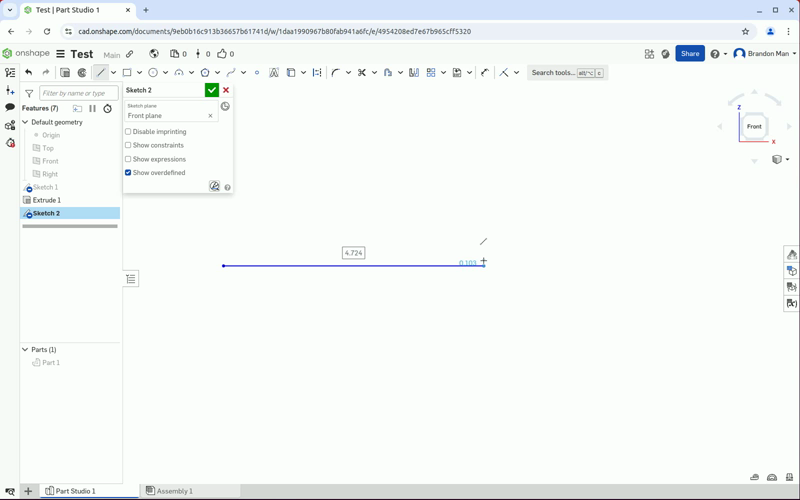
click(483, 260)
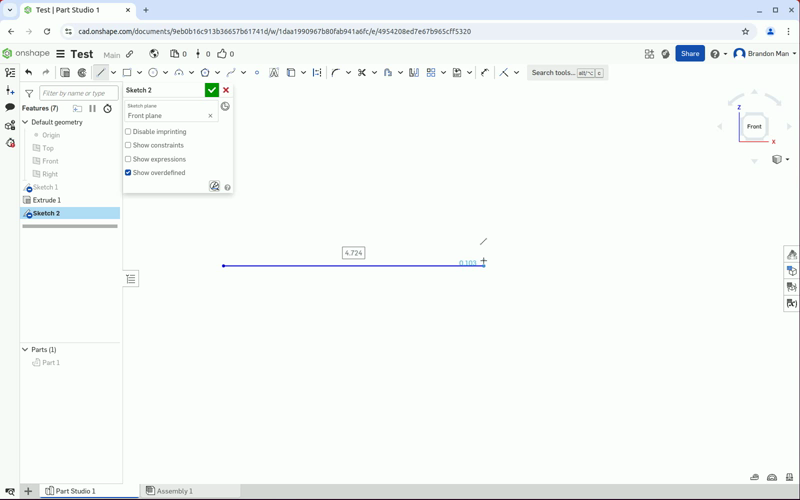
scroll(-6)
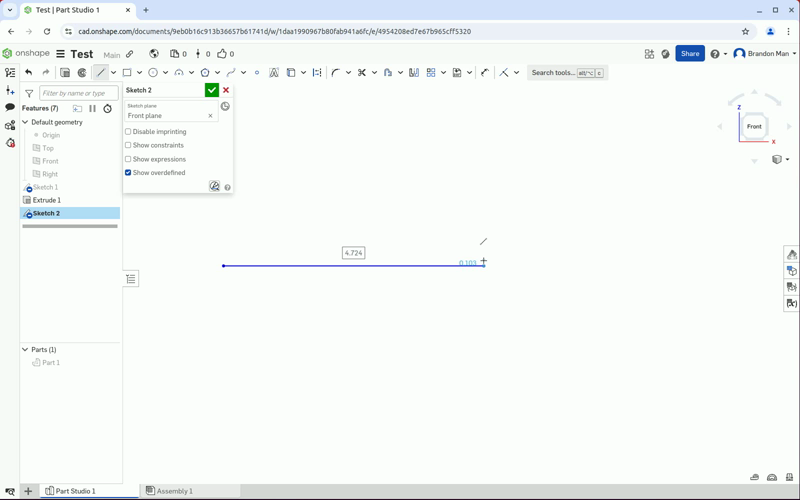
scroll(-6)
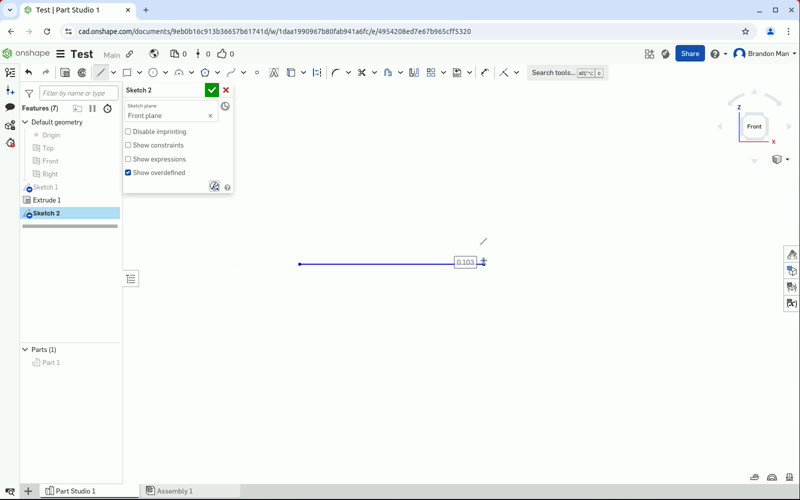
scroll(-6)
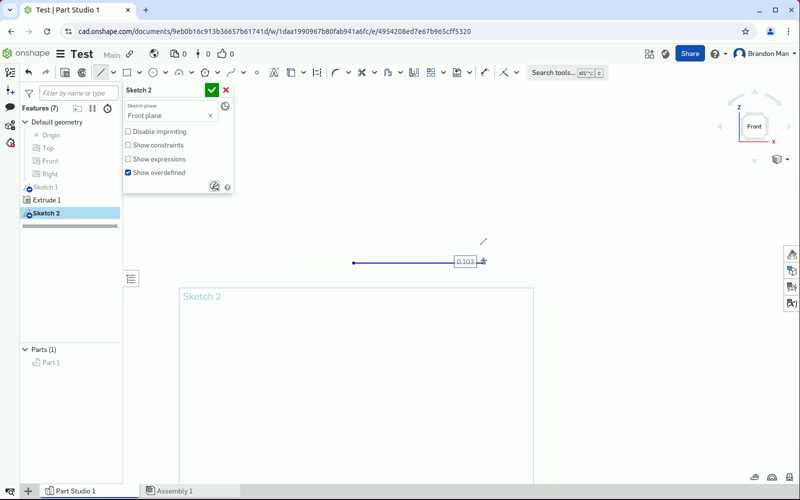
scroll(-6)
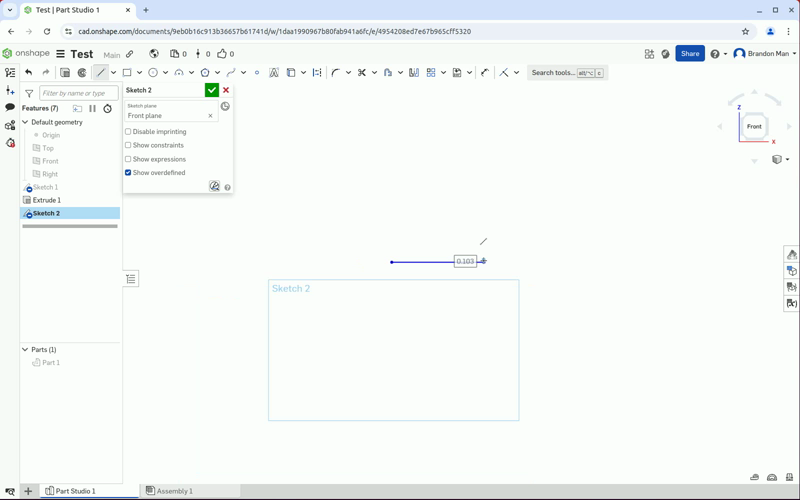
scroll(-6)
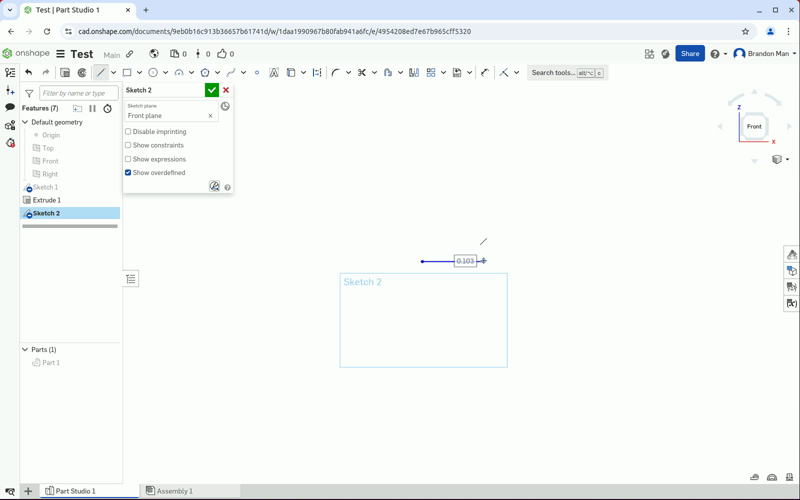
scroll(-6)
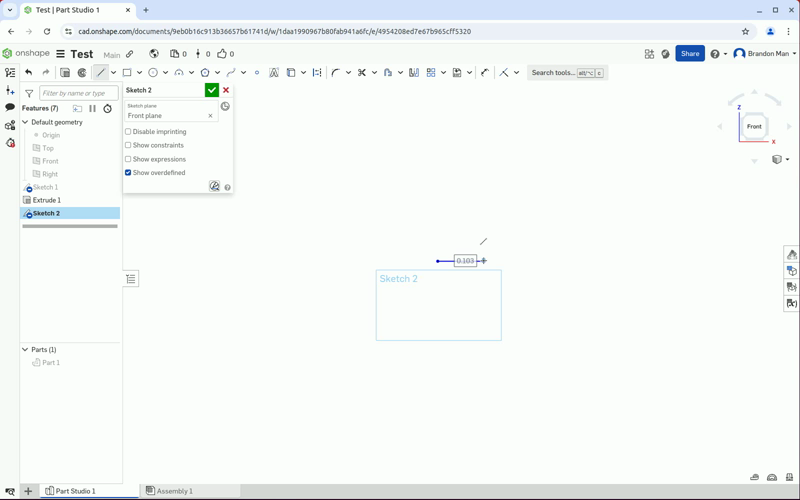
scroll(-6)
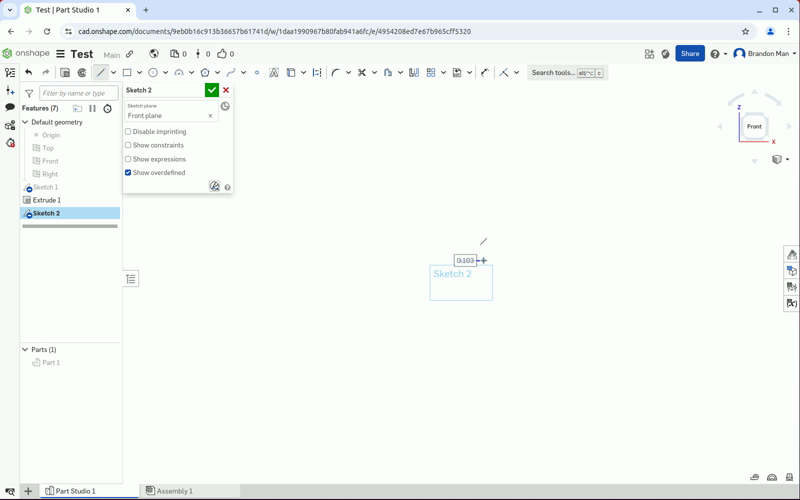
key_up(shift)
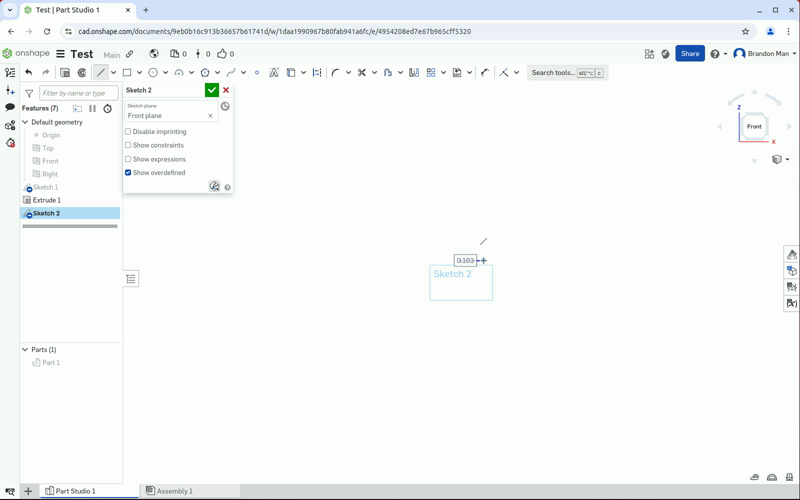
key_down(shift)
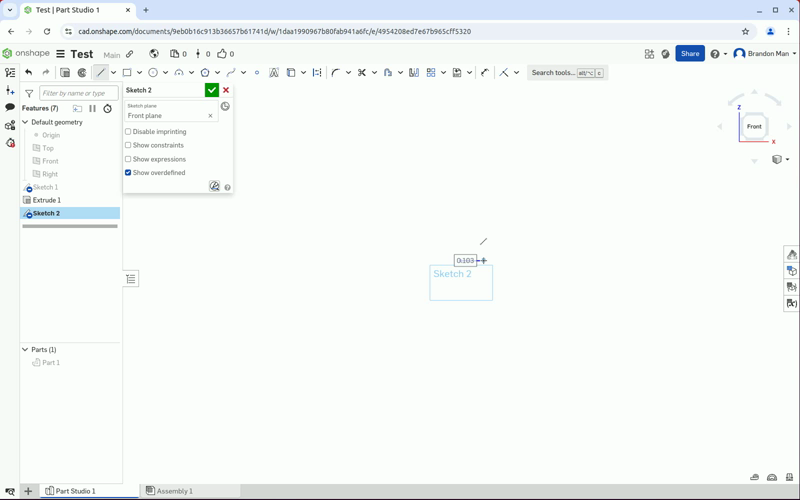
mouse_move(513, 260)
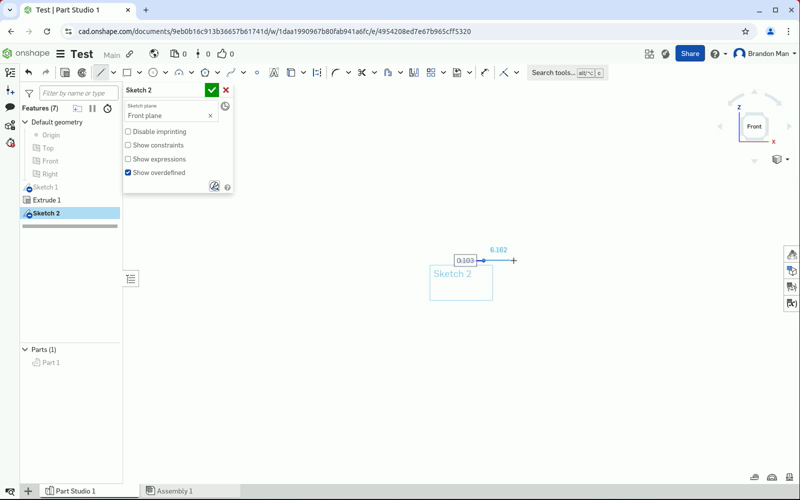
mouse_move(460, 260)
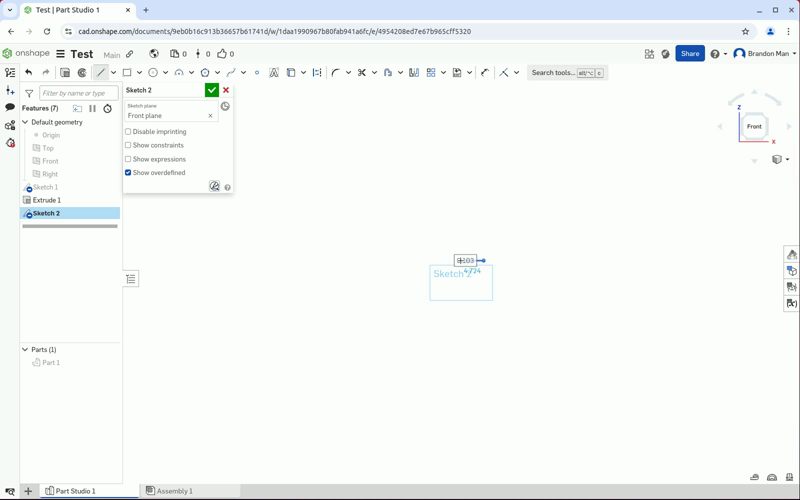
scroll(6)
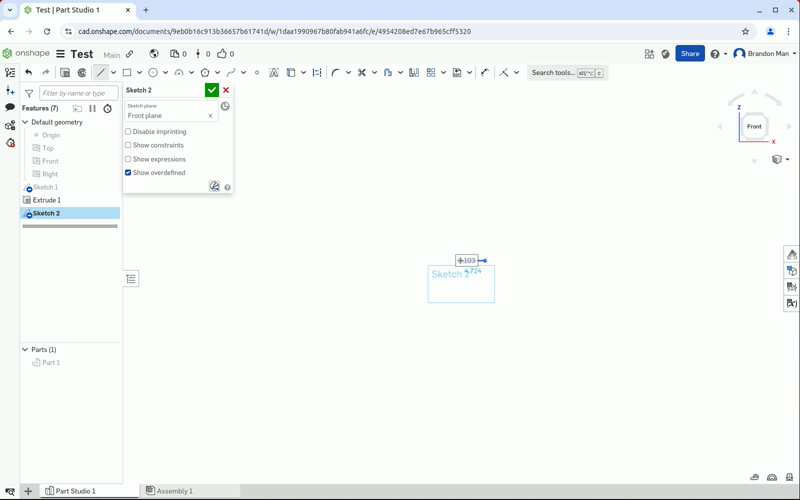
scroll(6)
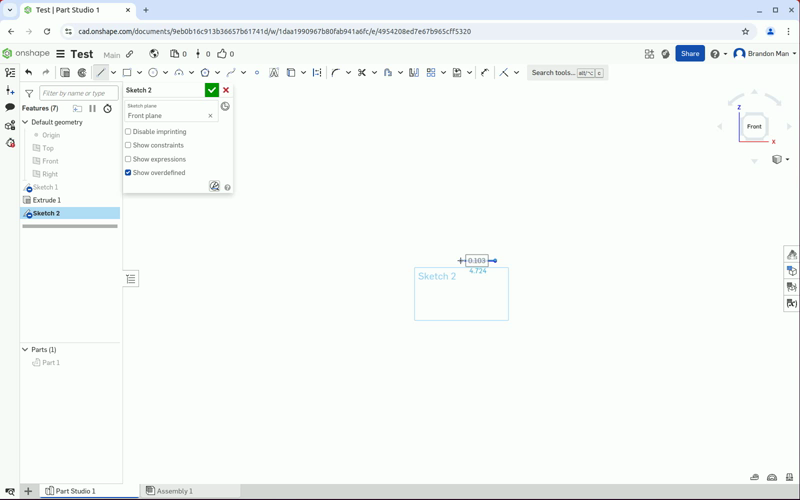
scroll(6)
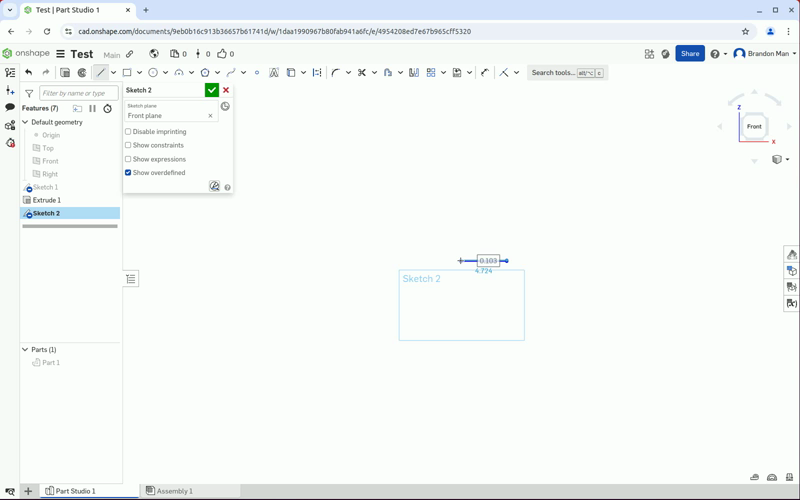
scroll(6)
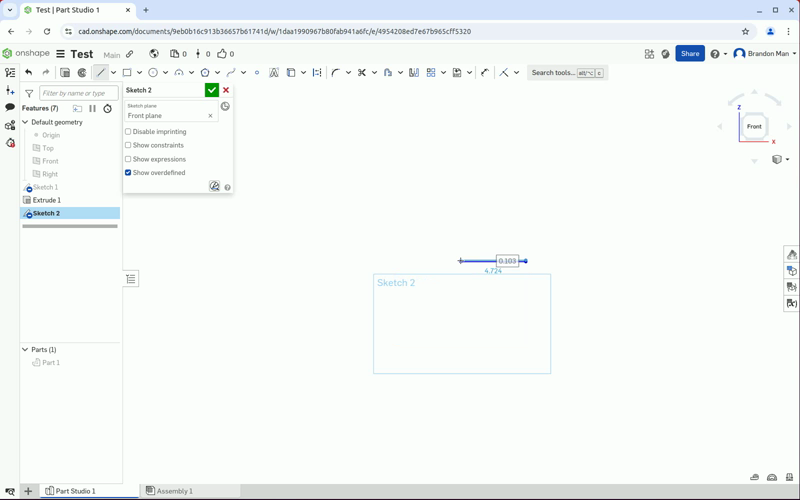
scroll(6)
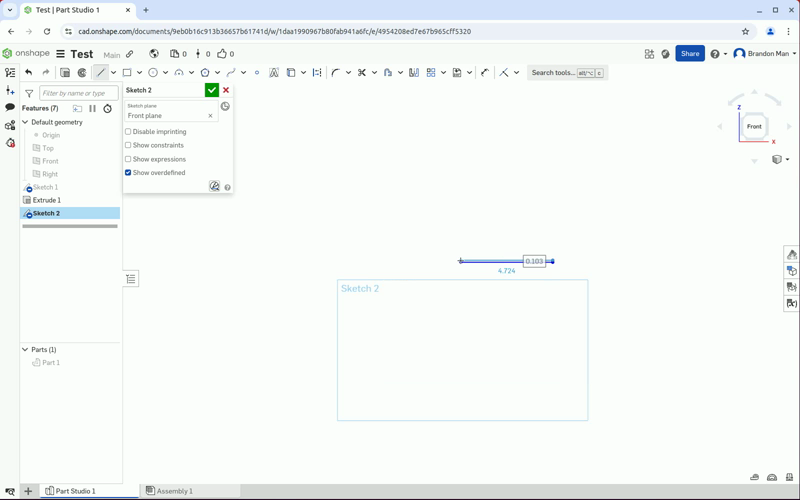
scroll(6)
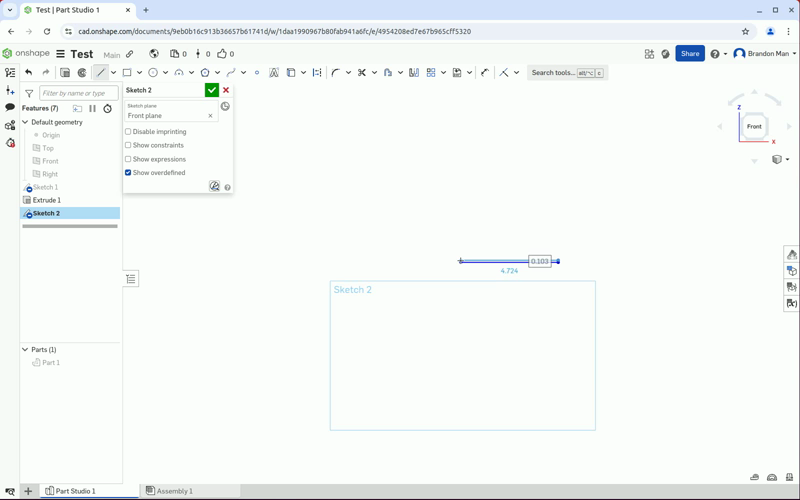
scroll(6)
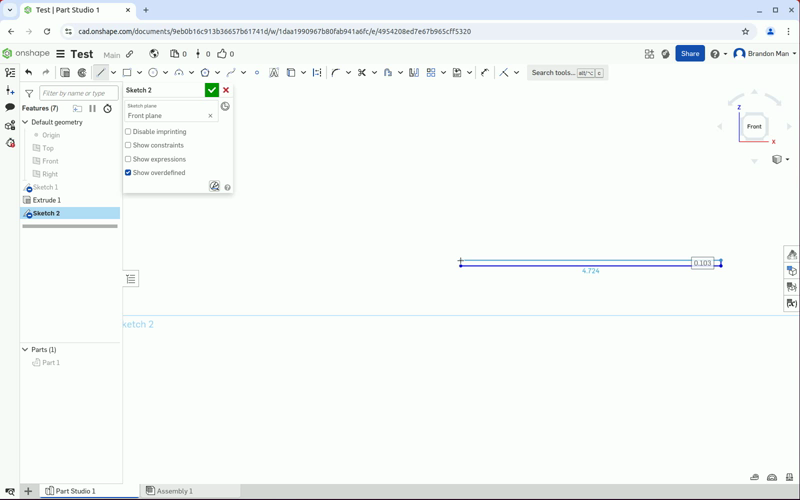
click(460, 260)
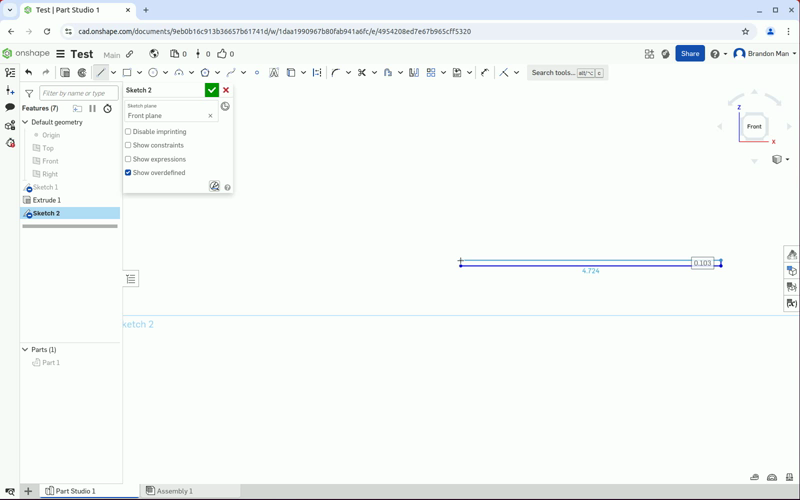
scroll(-6)
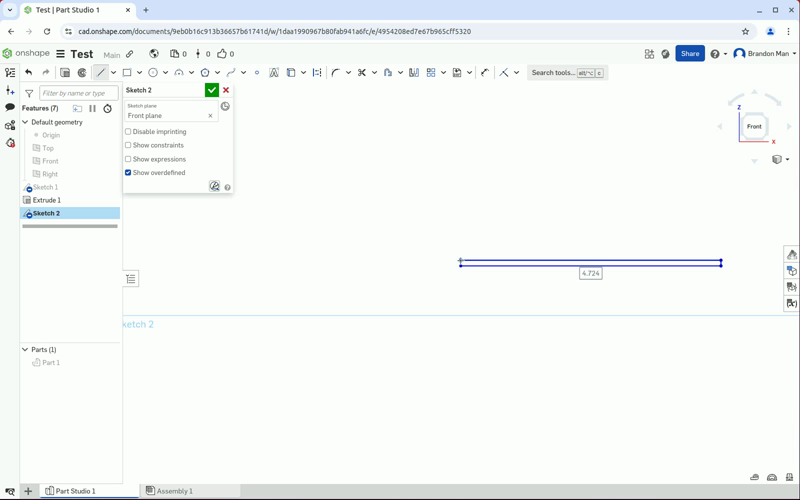
scroll(-6)
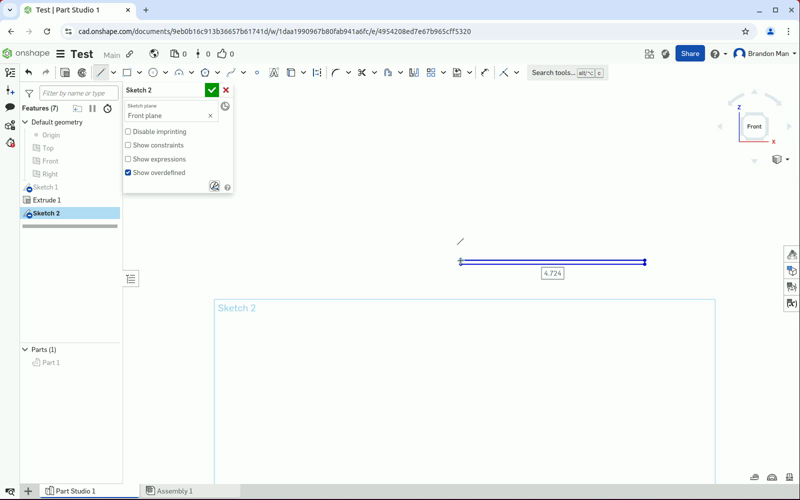
scroll(-6)
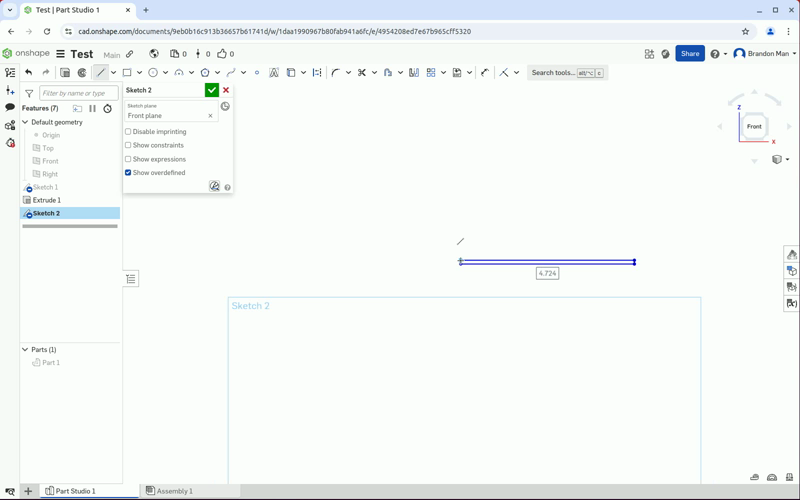
scroll(-6)
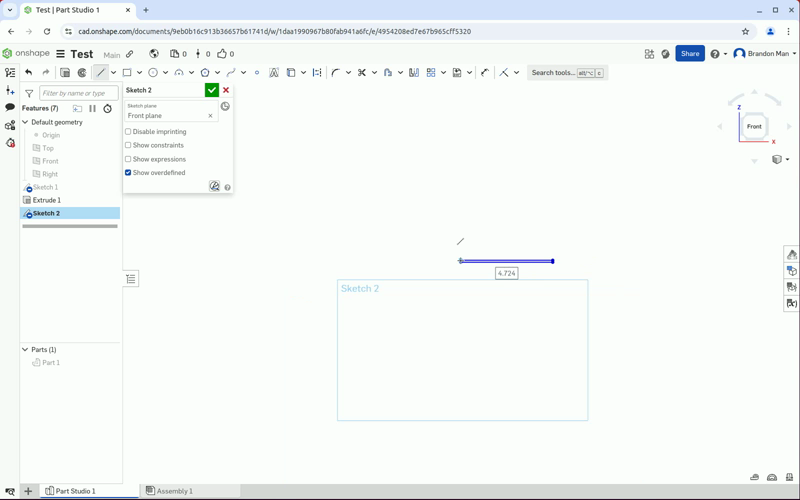
scroll(-6)
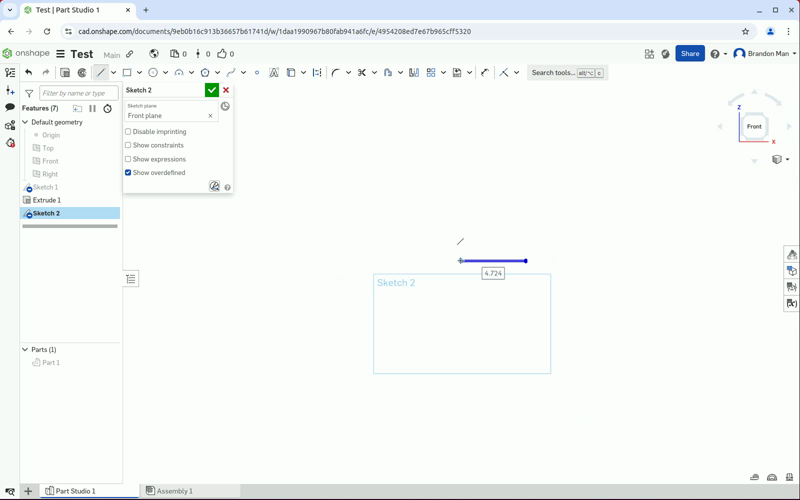
scroll(-6)
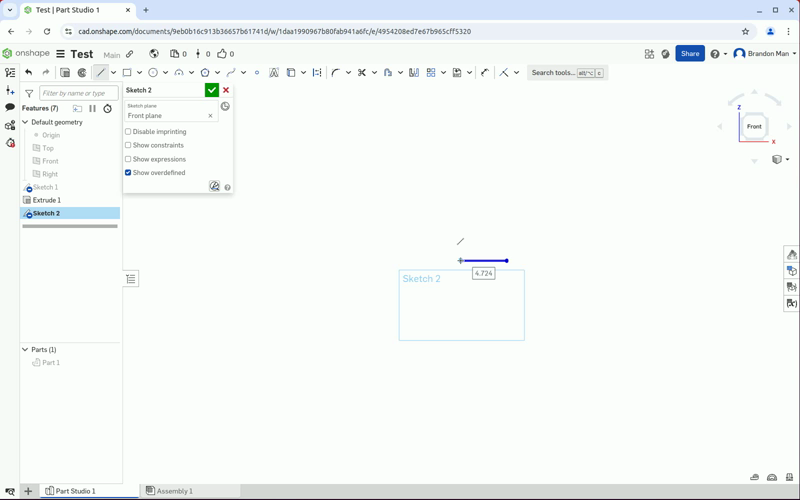
scroll(-6)
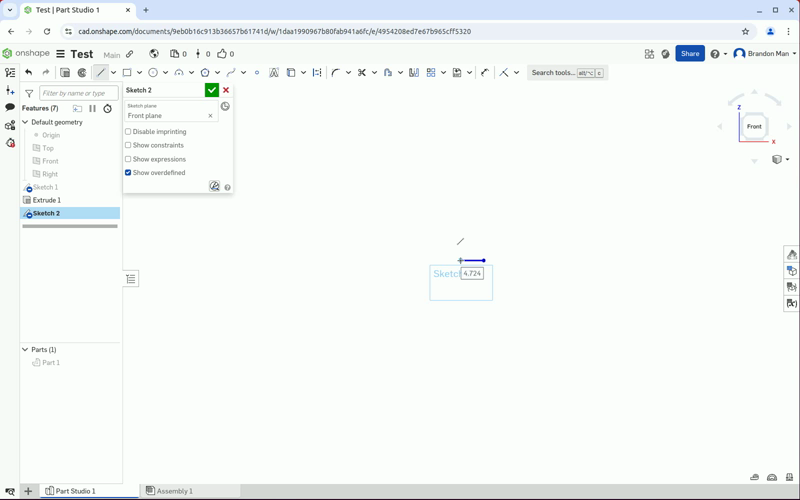
key_up(shift)
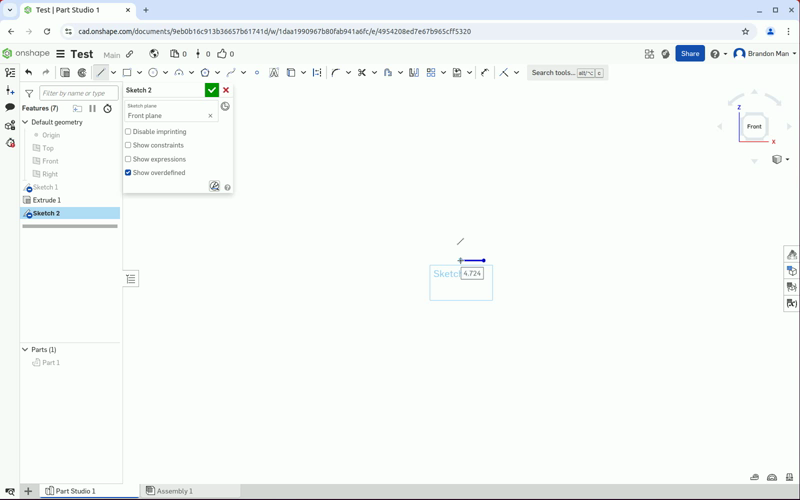
mouse_move(490, 260)
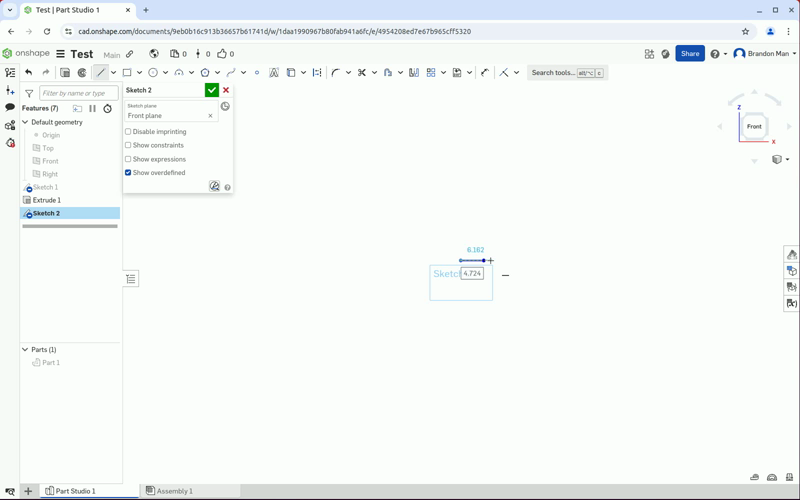
key_down(shift)
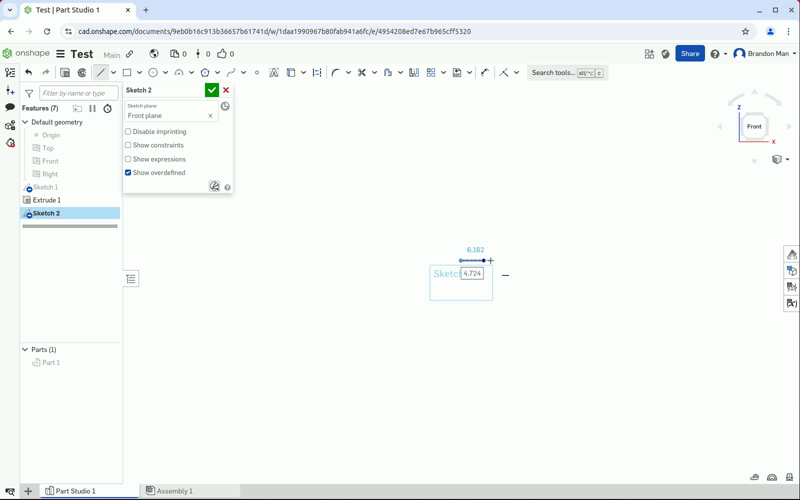
mouse_move(460, 260)
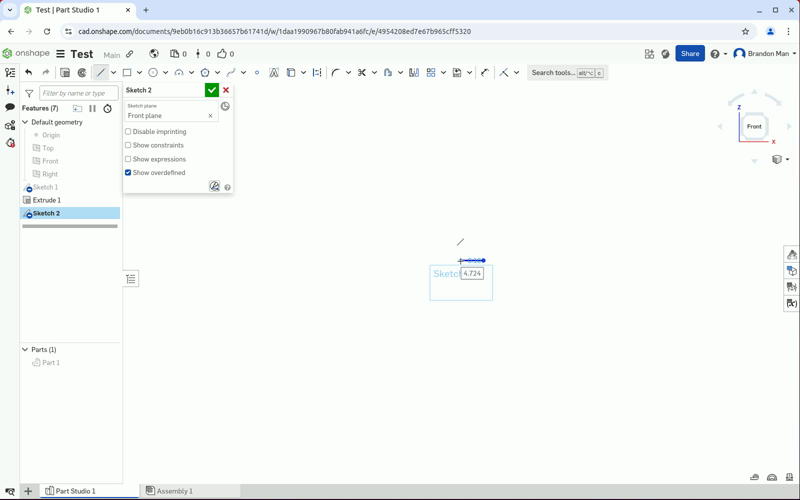
scroll(6)
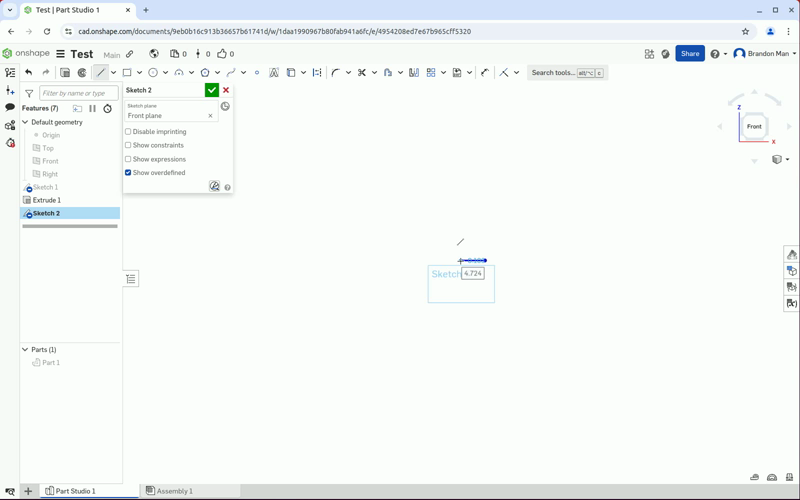
scroll(6)
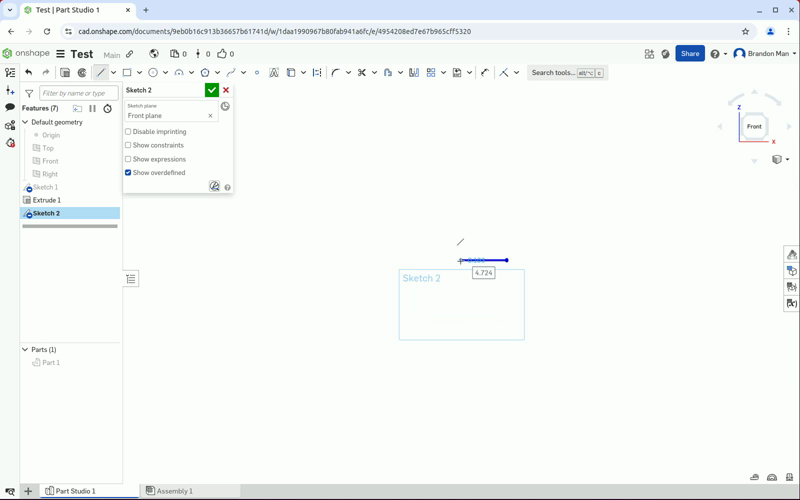
scroll(6)
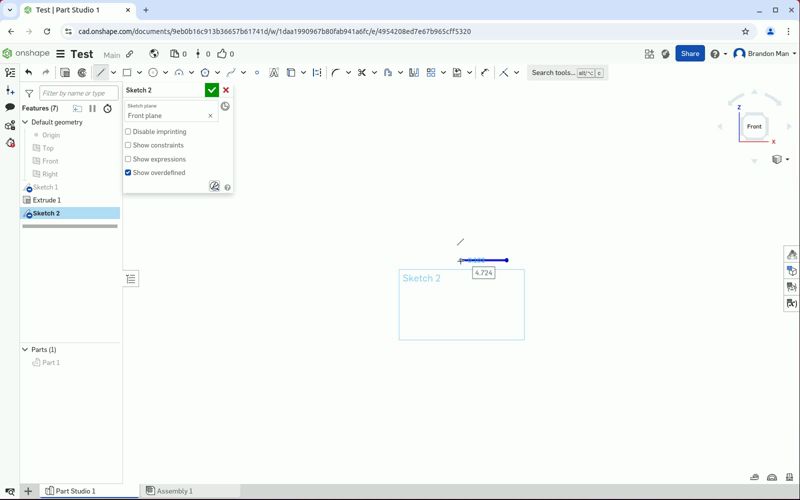
scroll(6)
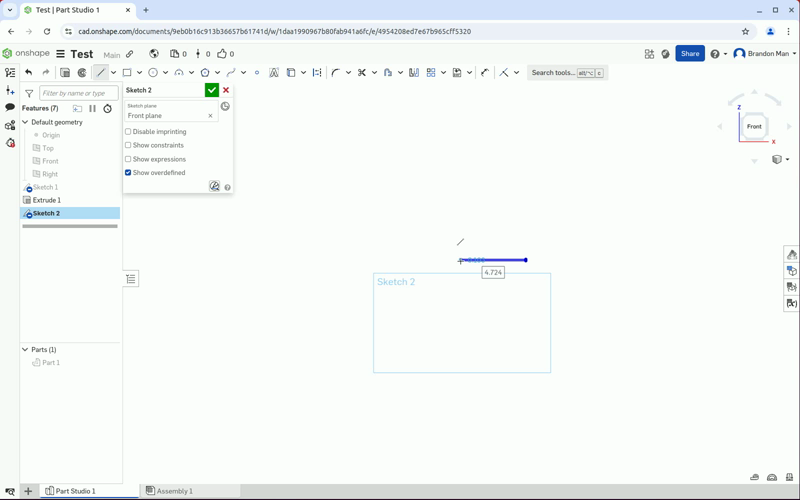
scroll(6)
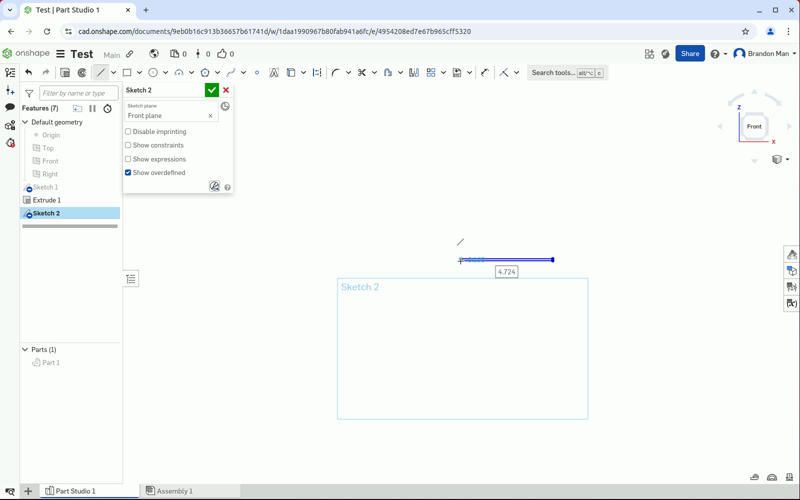
scroll(6)
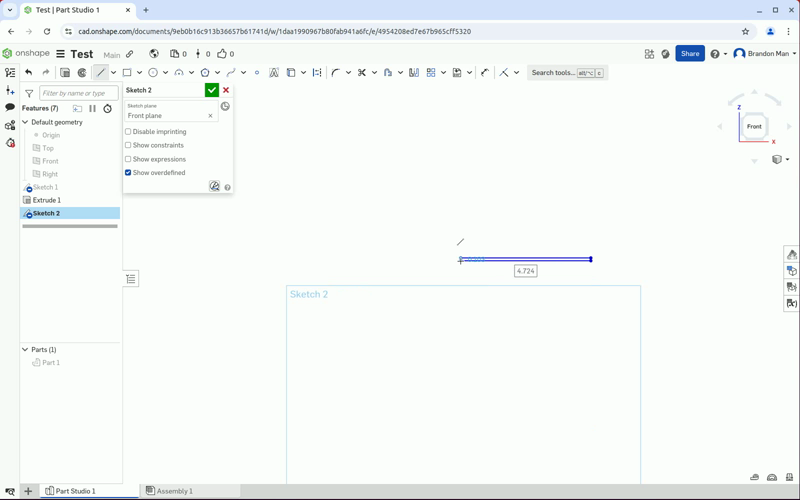
scroll(6)
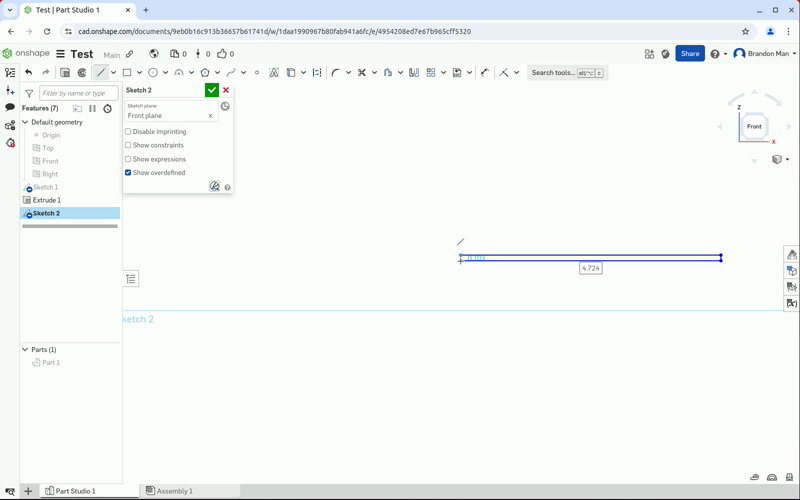
key_up(shift)
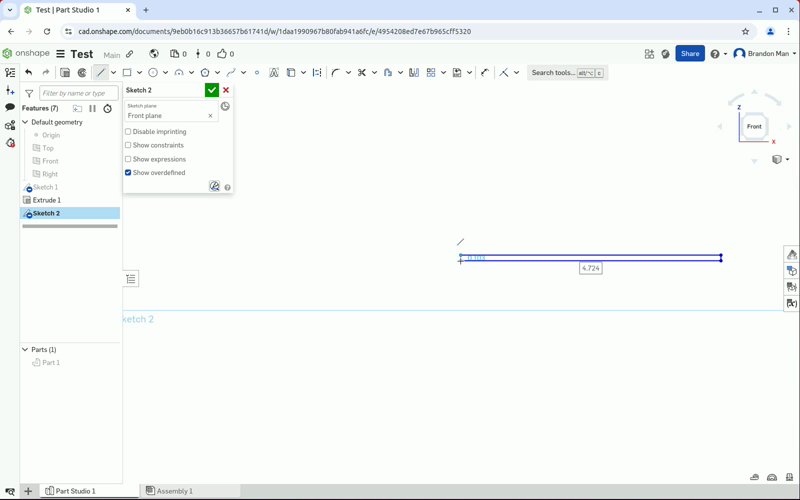
click(460, 260)
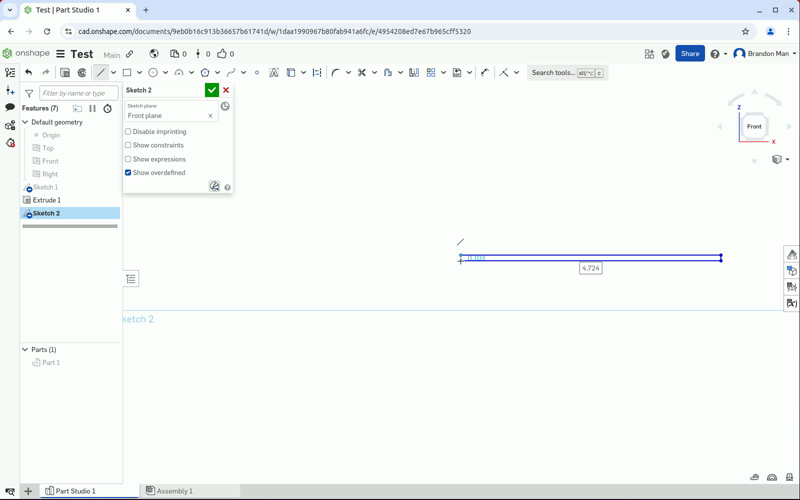
scroll(-6)
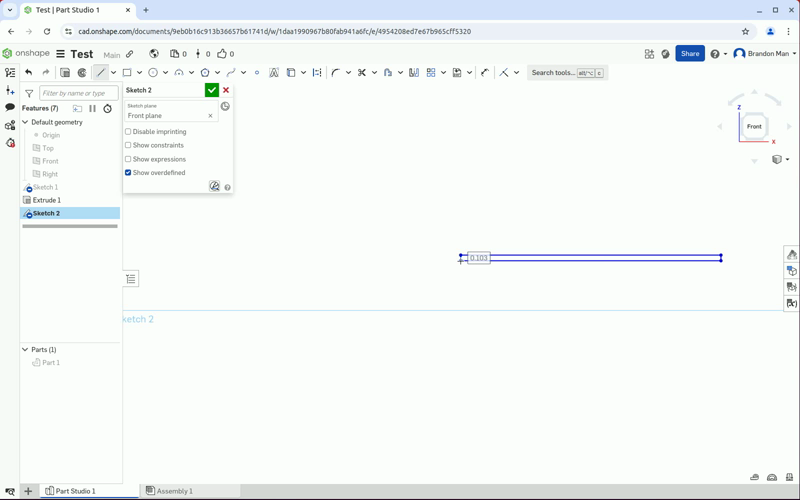
scroll(-6)
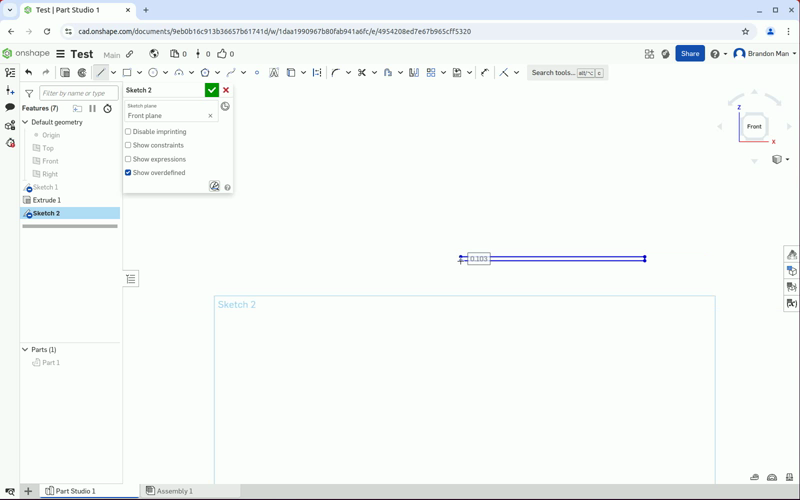
scroll(-6)
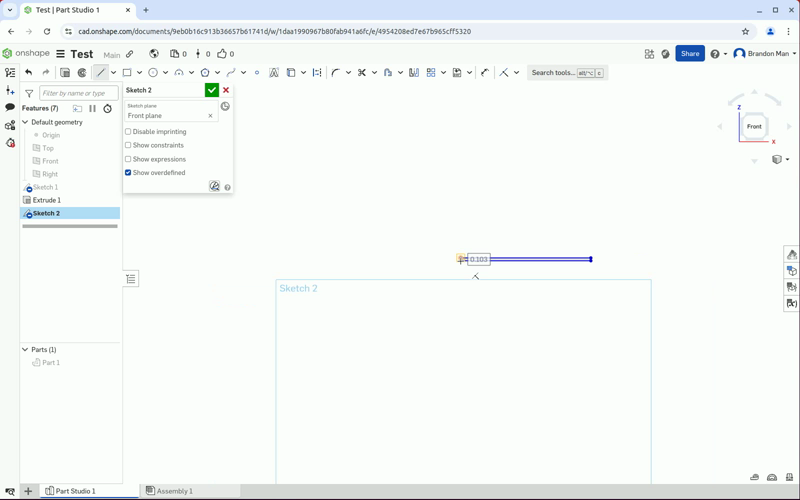
scroll(-6)
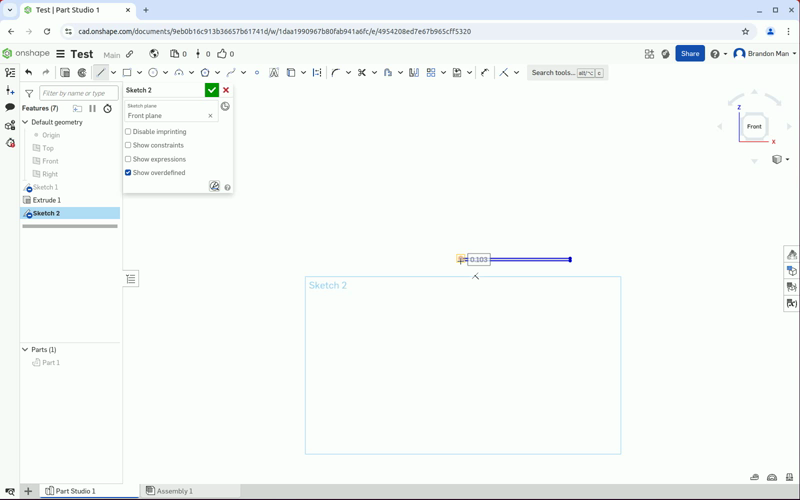
scroll(-6)
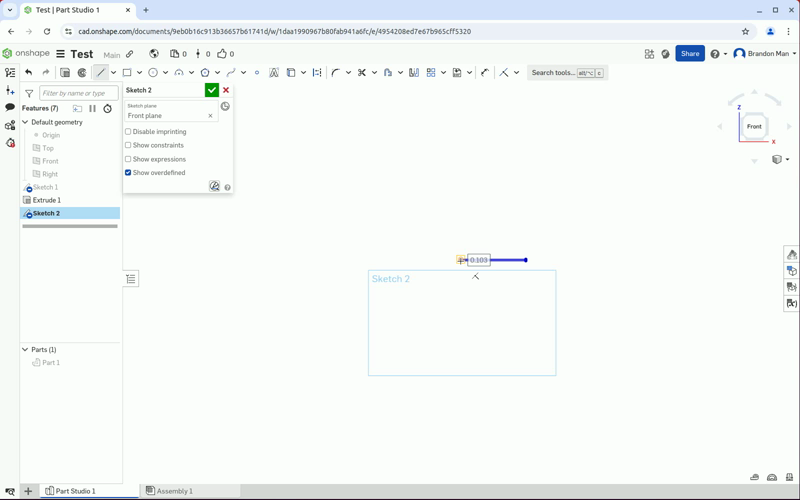
scroll(-6)
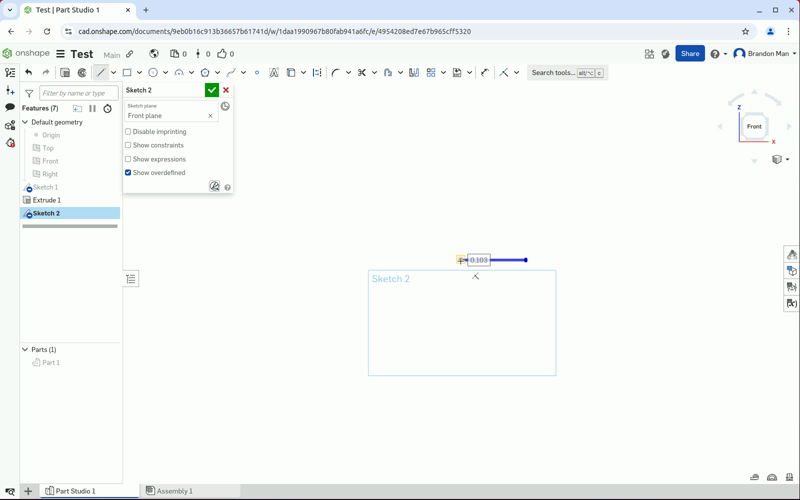
scroll(-6)
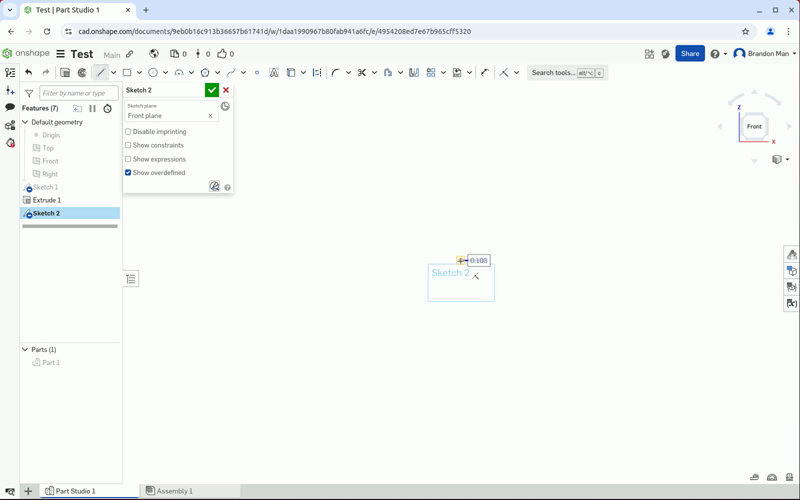
key(esc)
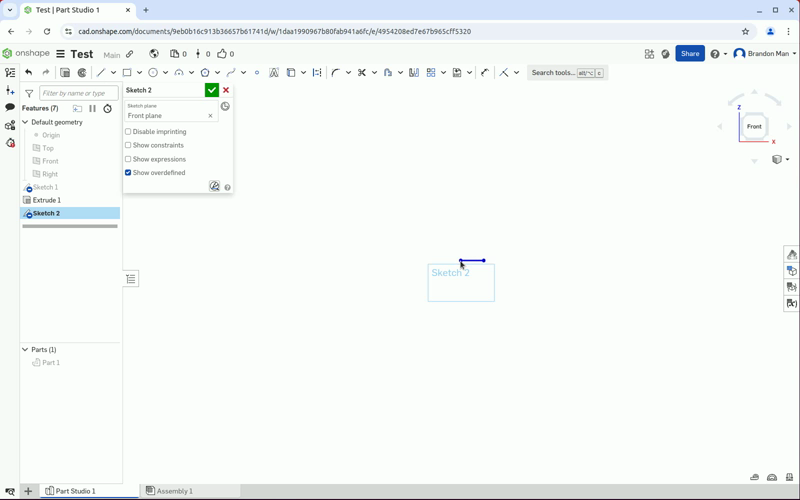
mouse_move(467, 260)
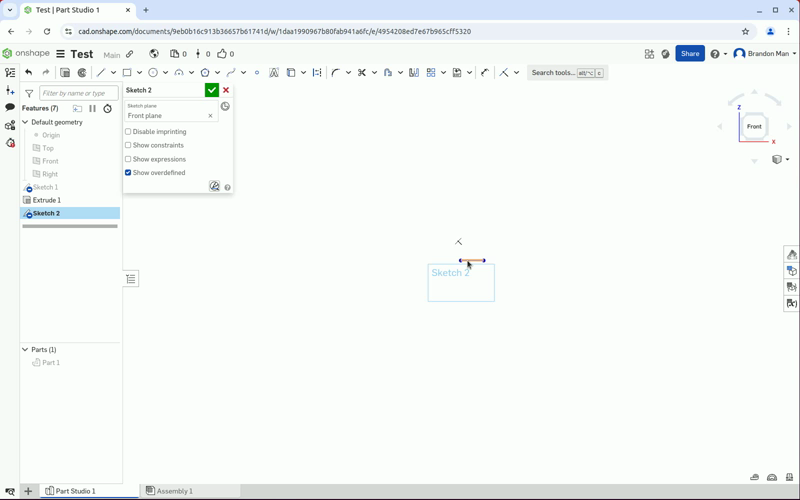
scroll(6)
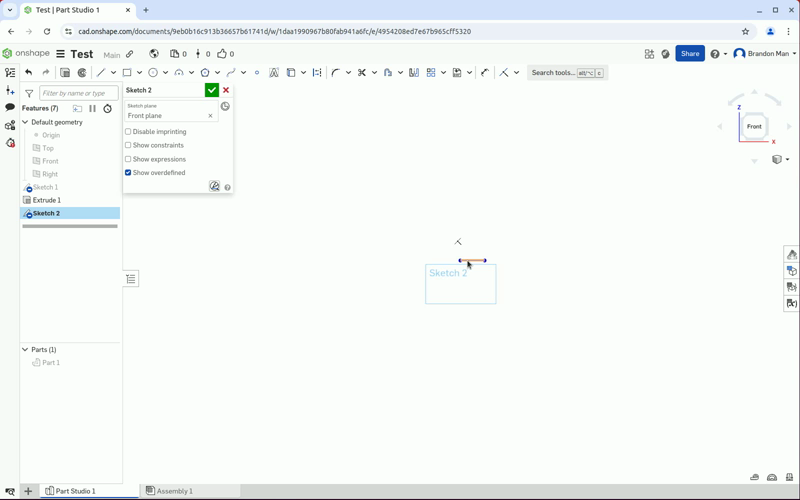
scroll(6)
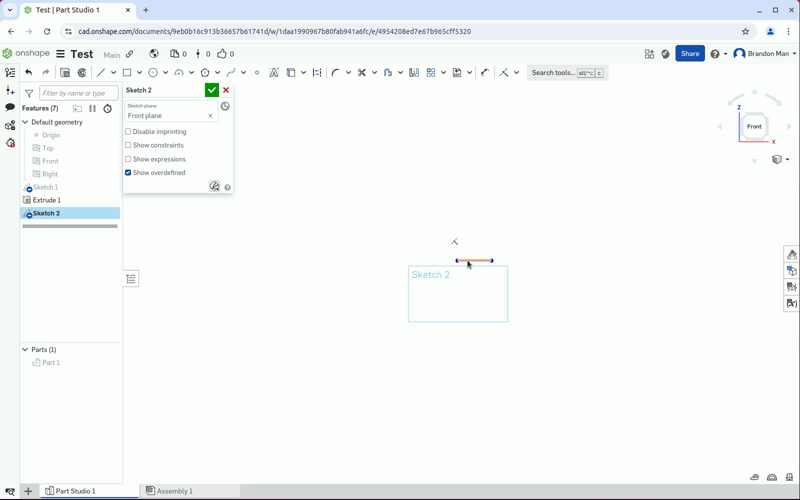
scroll(6)
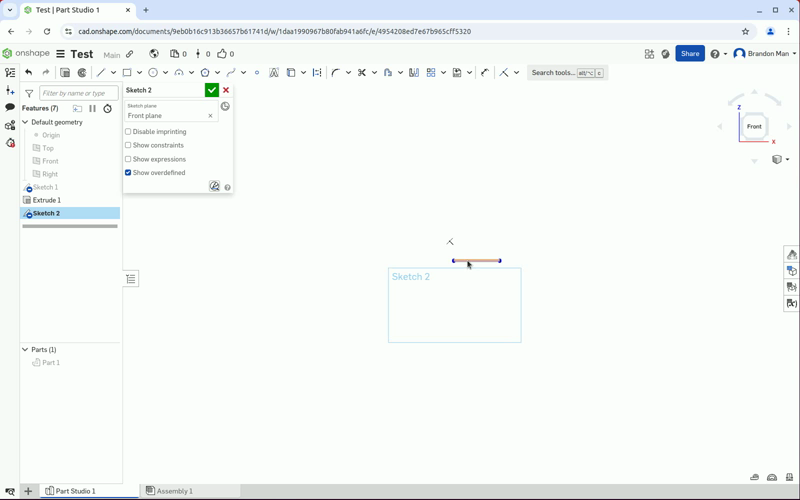
scroll(6)
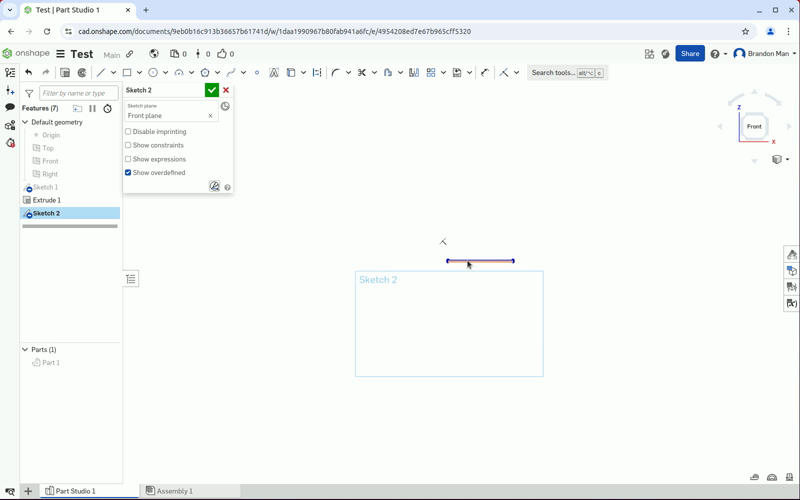
scroll(6)
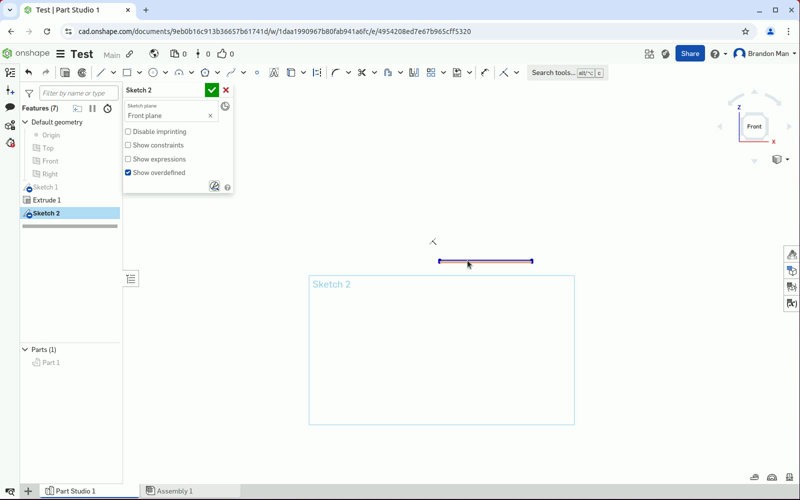
scroll(6)
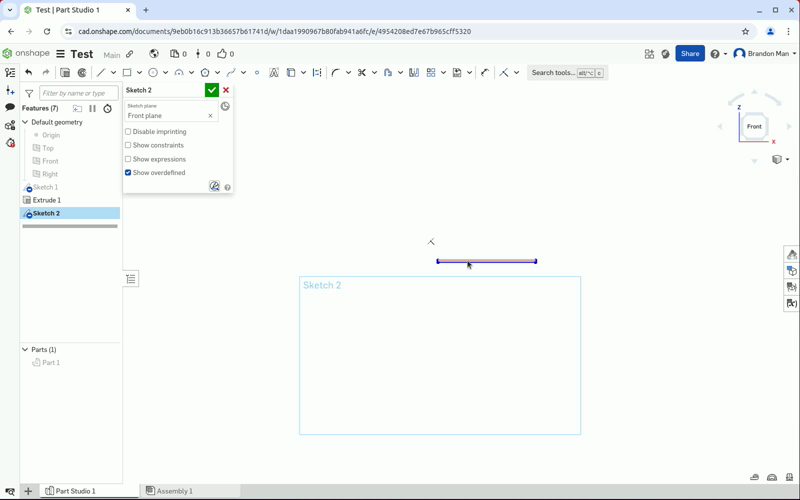
scroll(6)
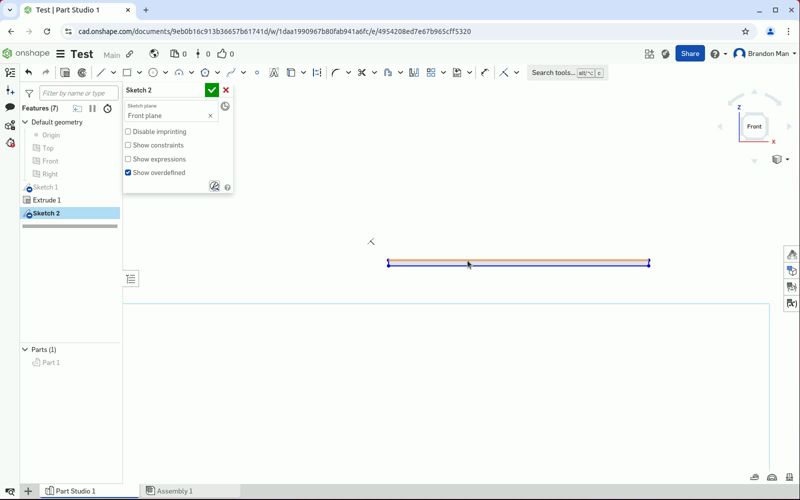
click(467, 260)
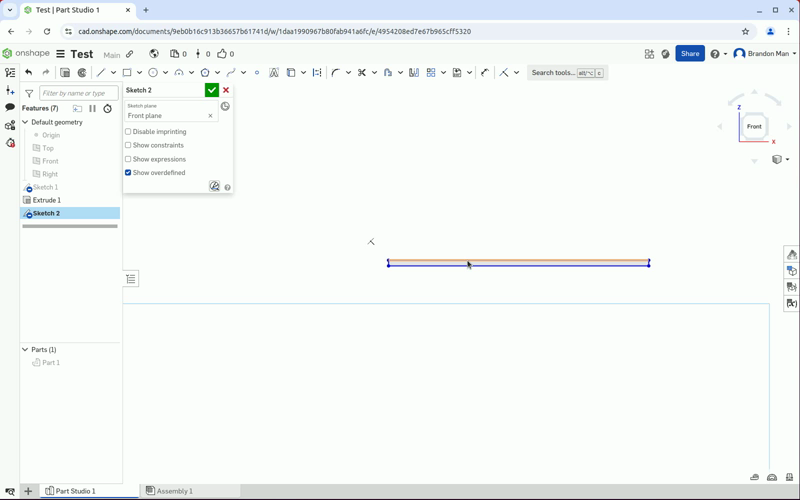
scroll(-6)
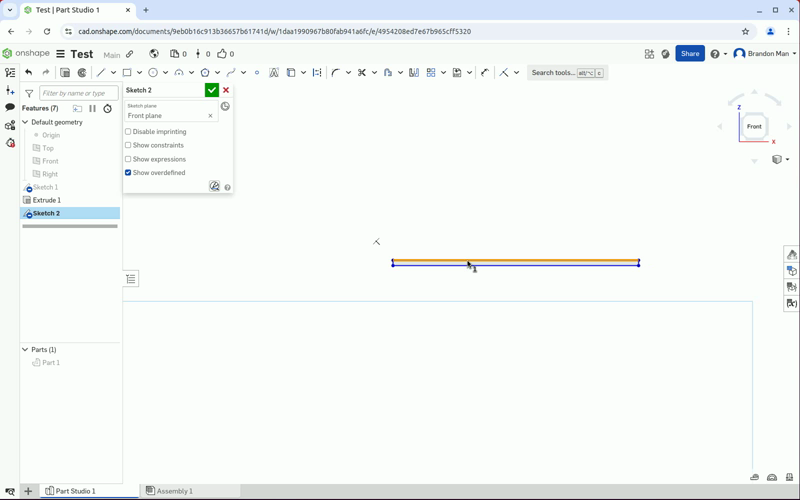
scroll(-6)
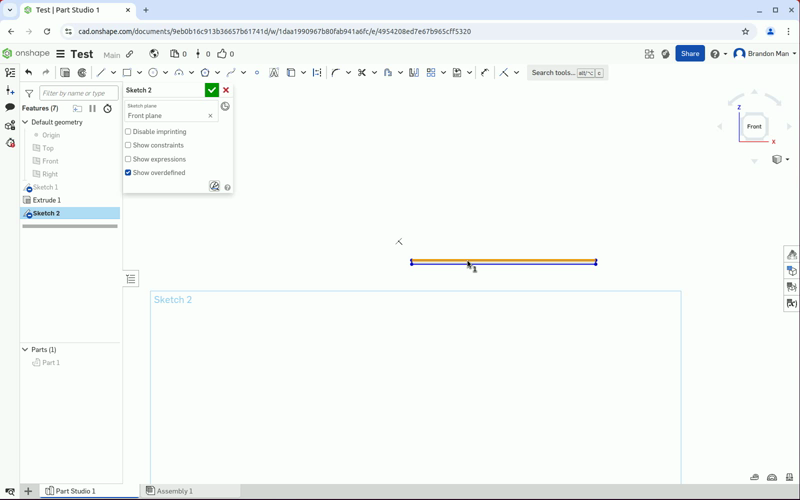
scroll(-6)
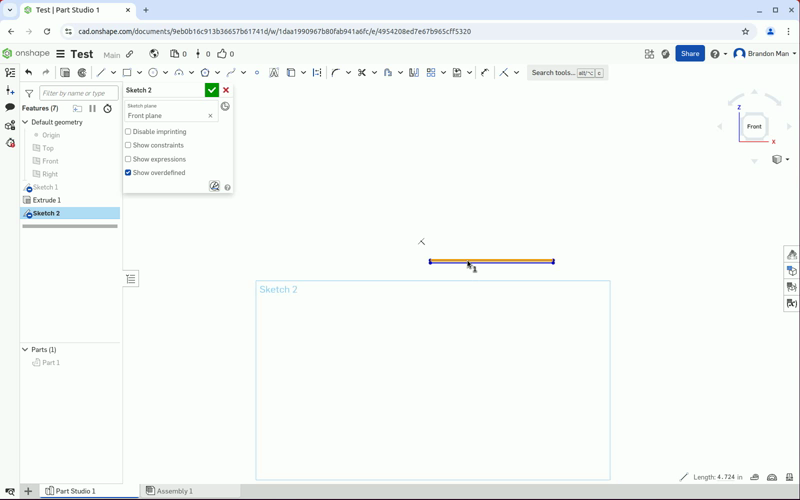
scroll(-6)
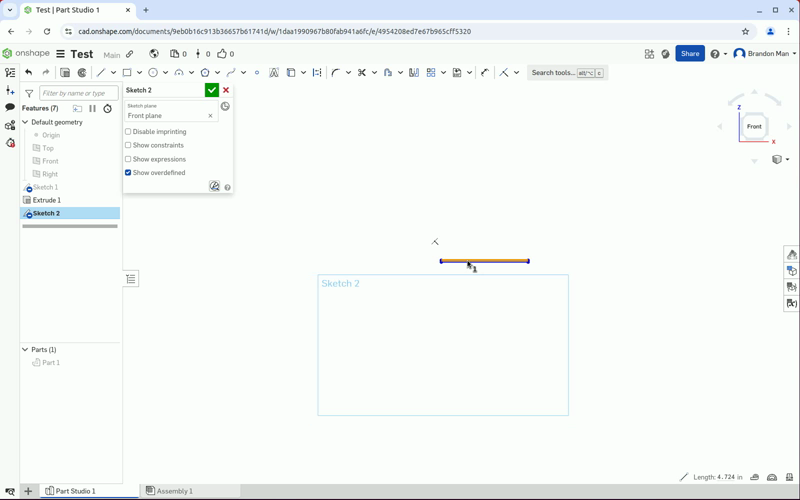
scroll(-6)
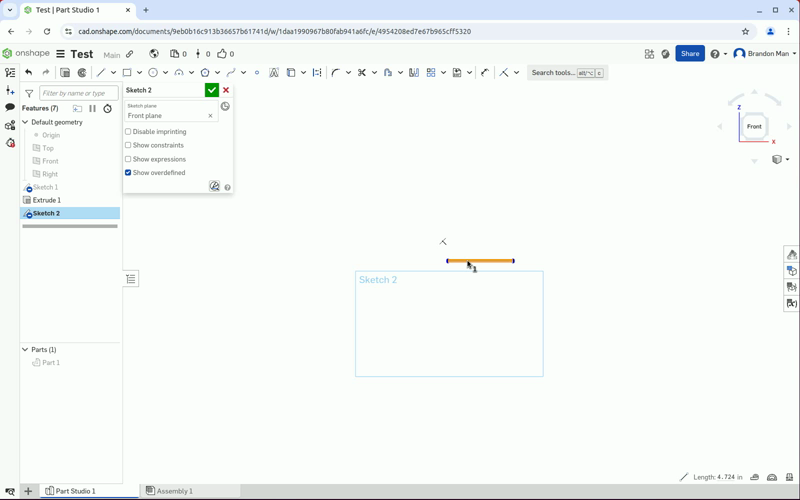
scroll(-6)
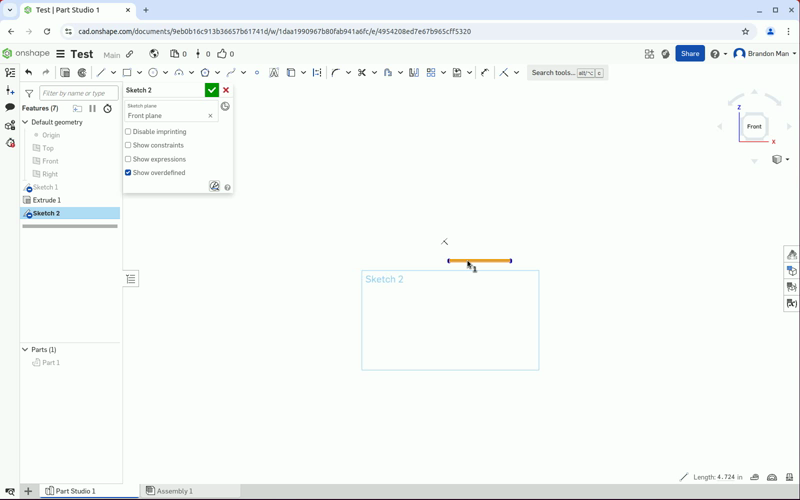
scroll(-6)
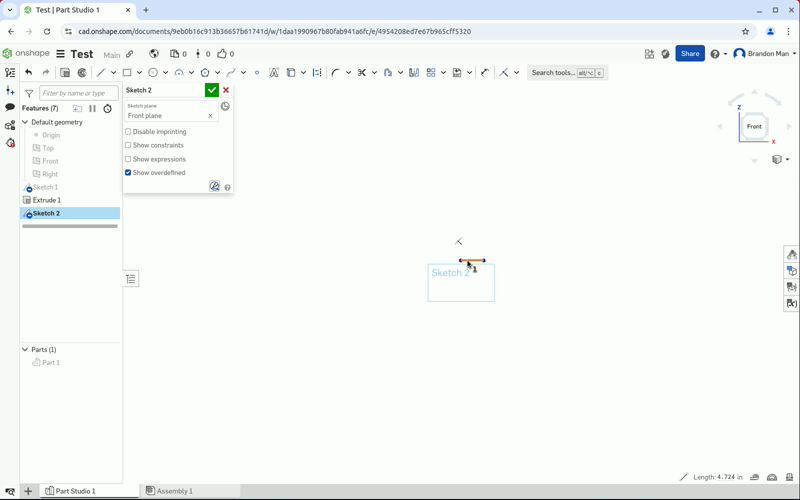
mouse_move(73, 352)
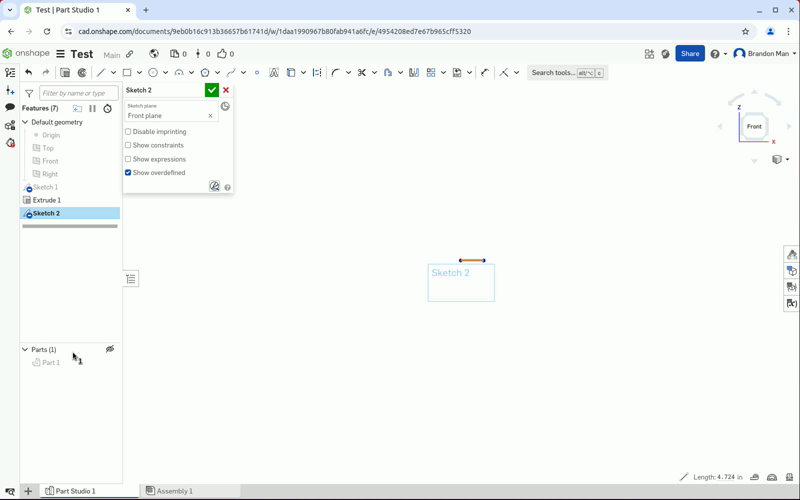
key(shift+y)
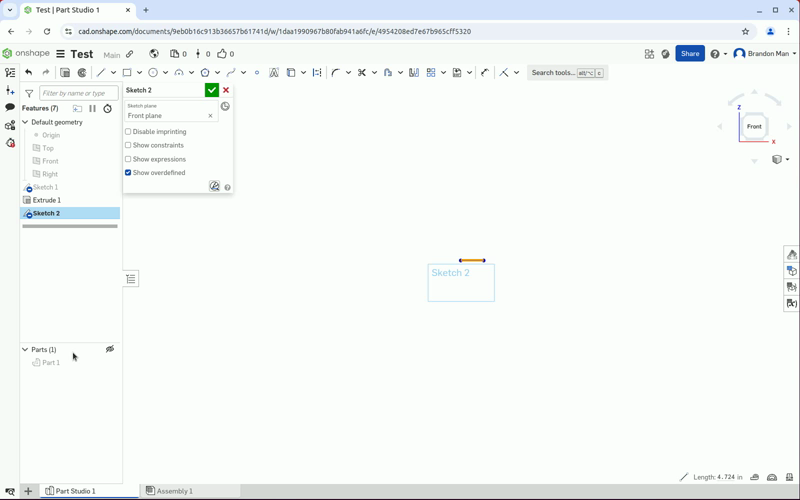
key(shift+e)
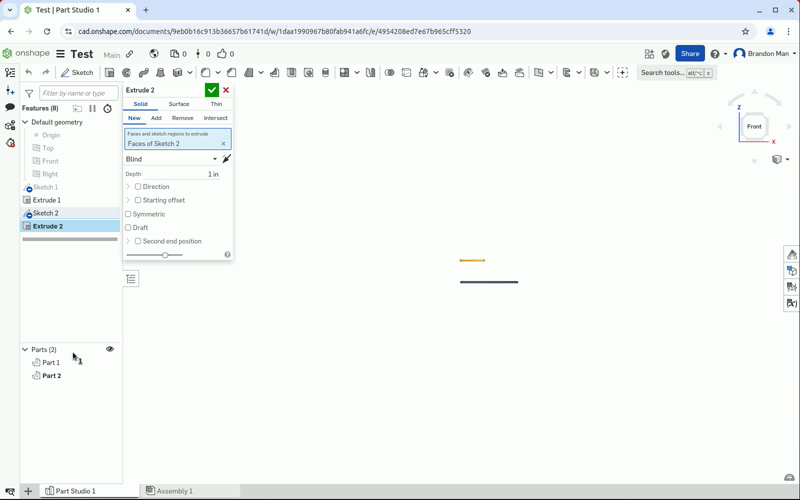
mouse_move(143, 106)
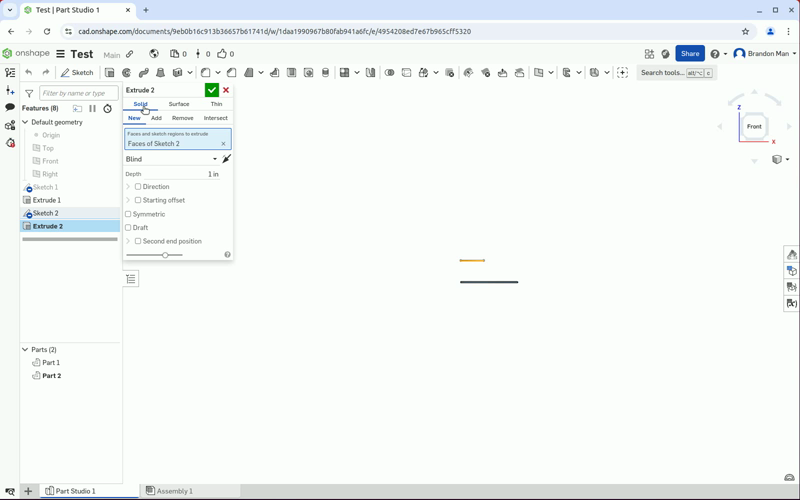
click(143, 106)
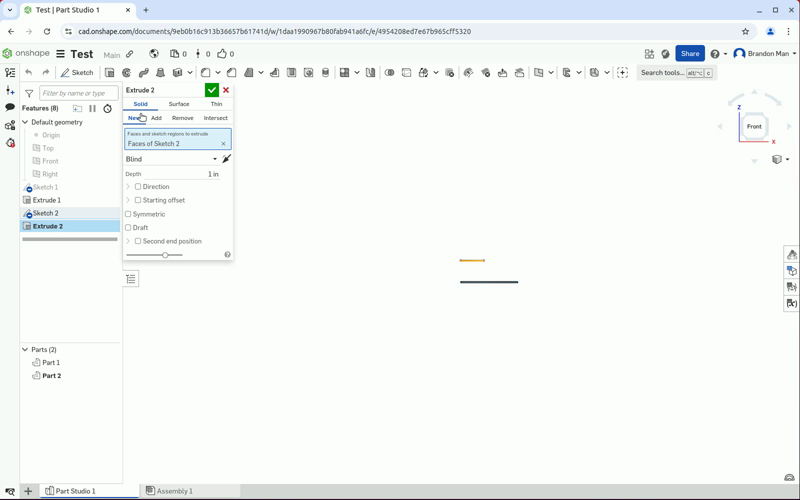
mouse_move(137, 120)
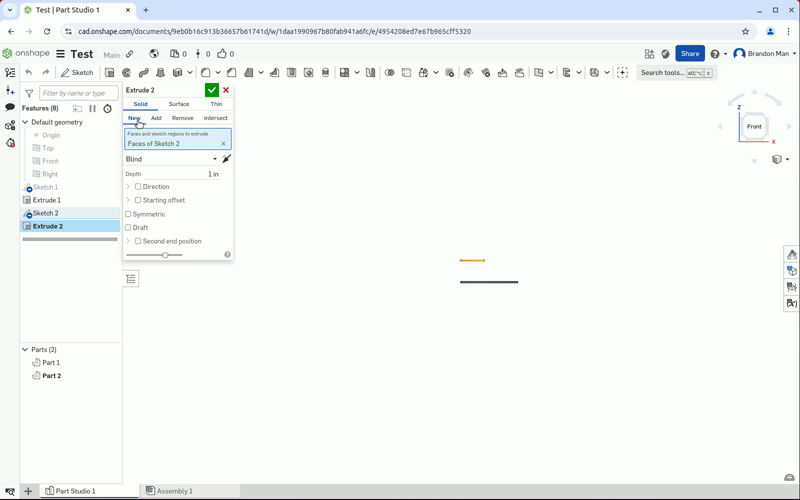
click(137, 120)
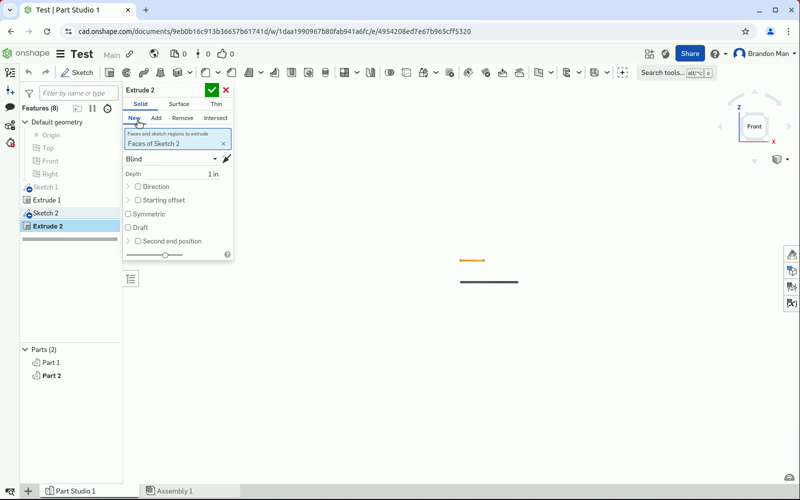
key(tab, 4)
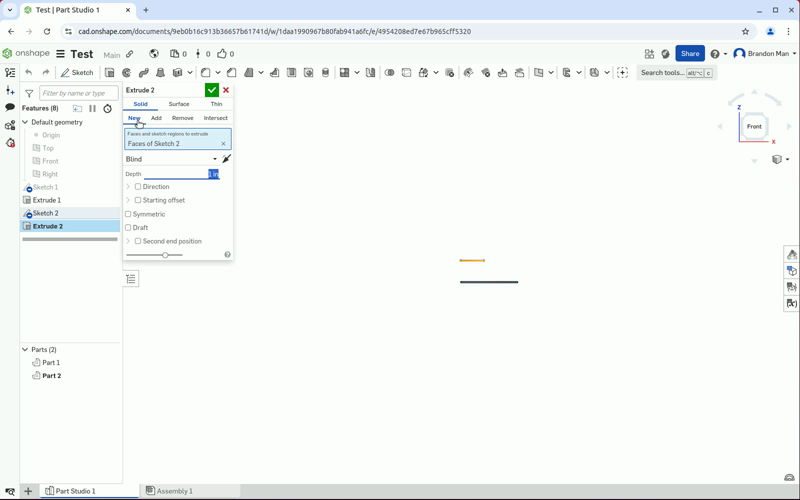
text(-23.108)
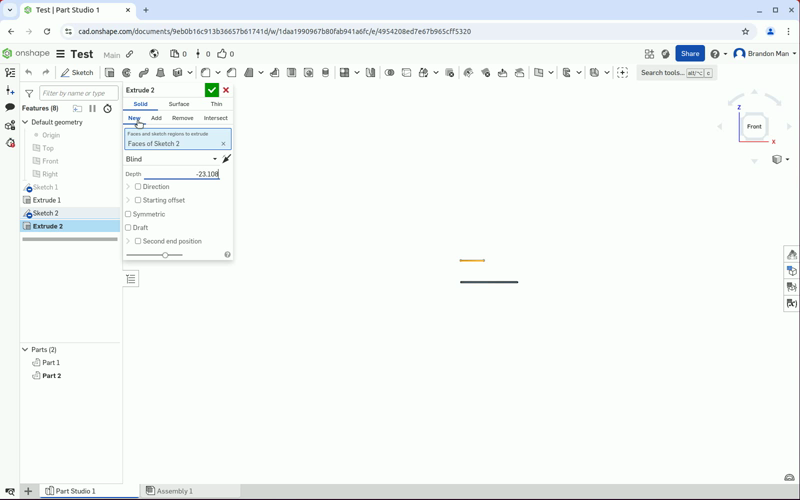
key(enter)
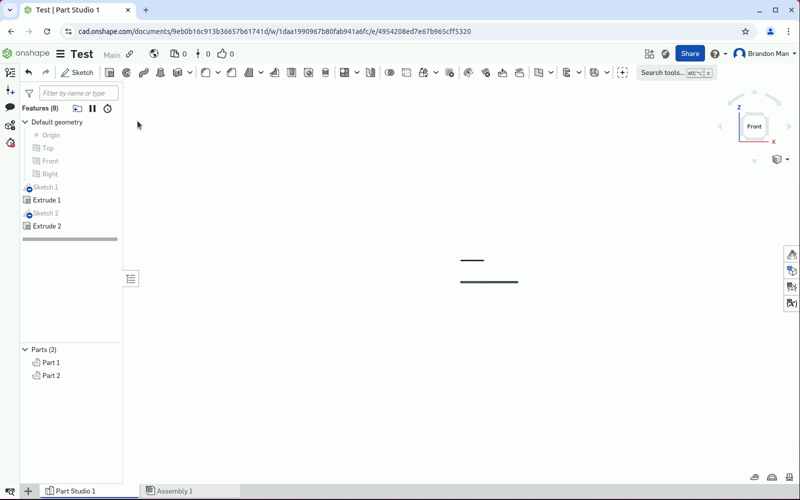
key(shift+h)
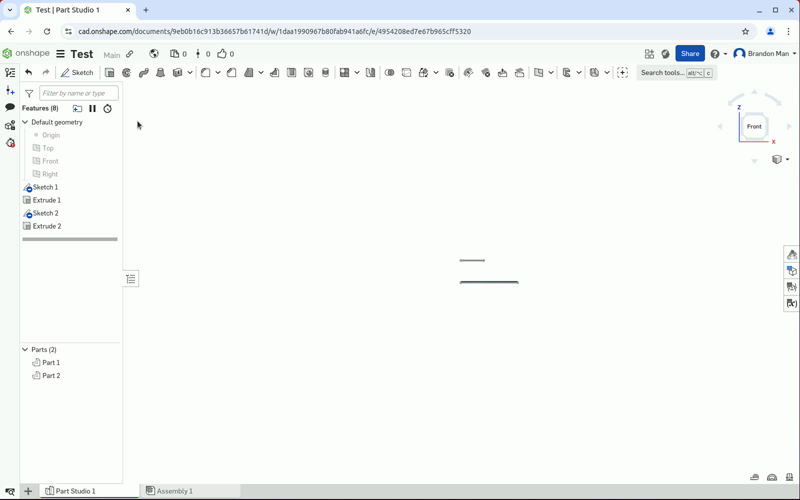
key(shift+h)
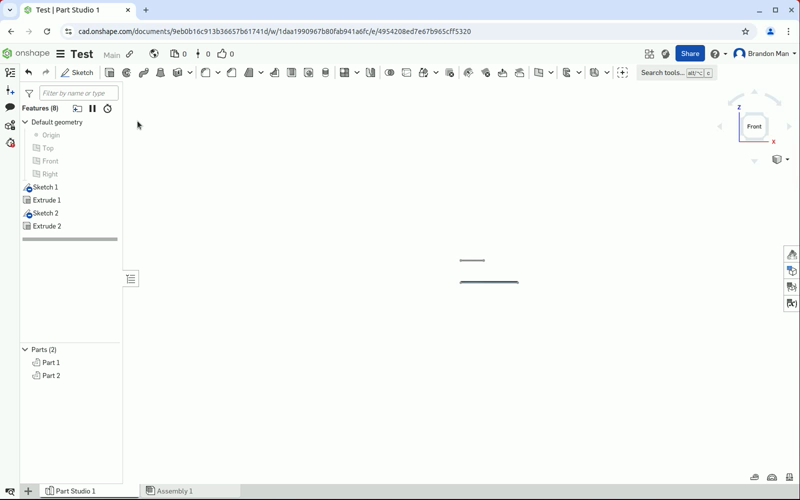
key(shift+7)
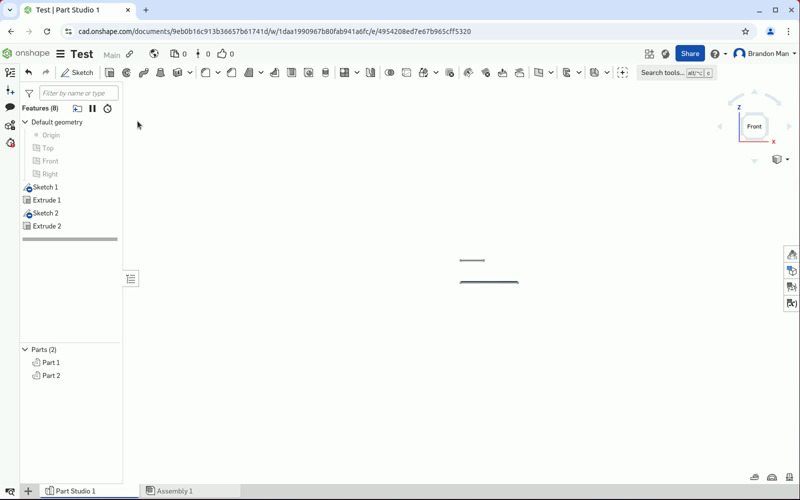
key(left, 2)
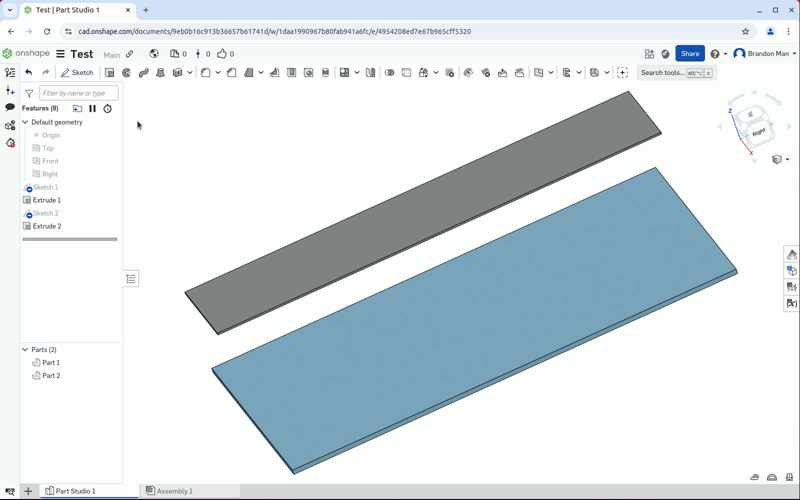
key(down, 2)
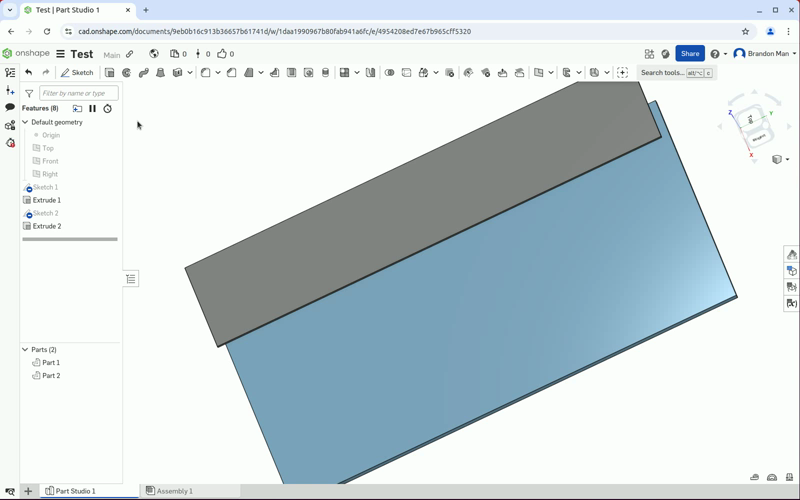
key(up, 2)
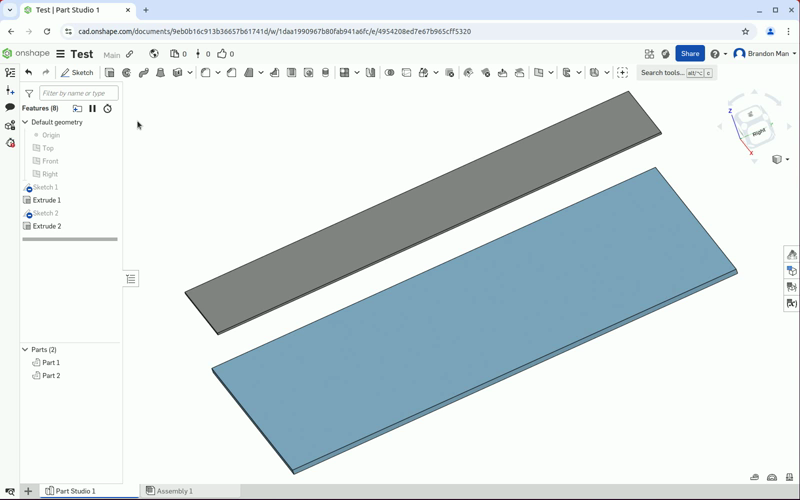
key(right, 2)
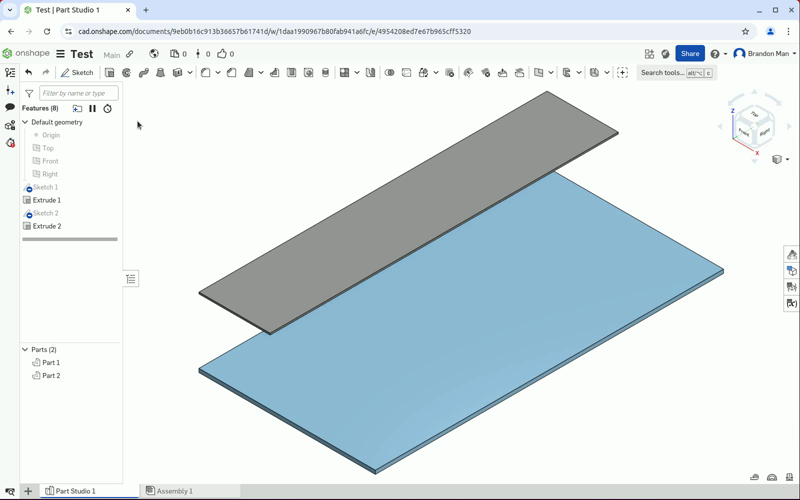
mouse_move(73, 189)
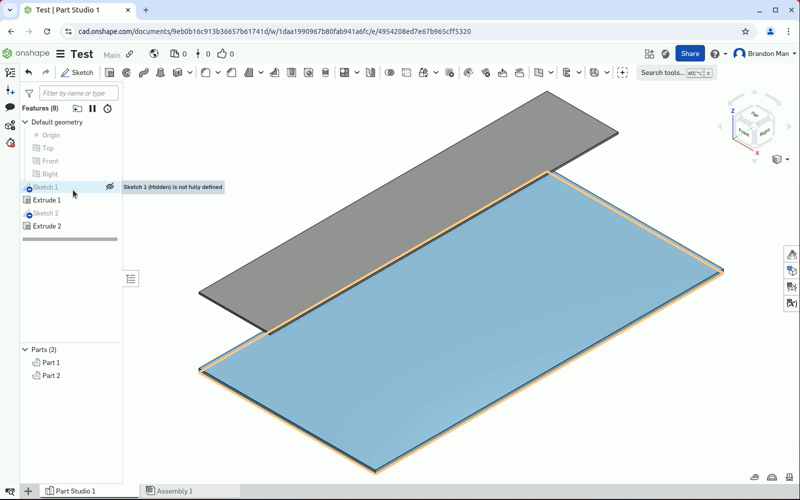
click(73, 189)